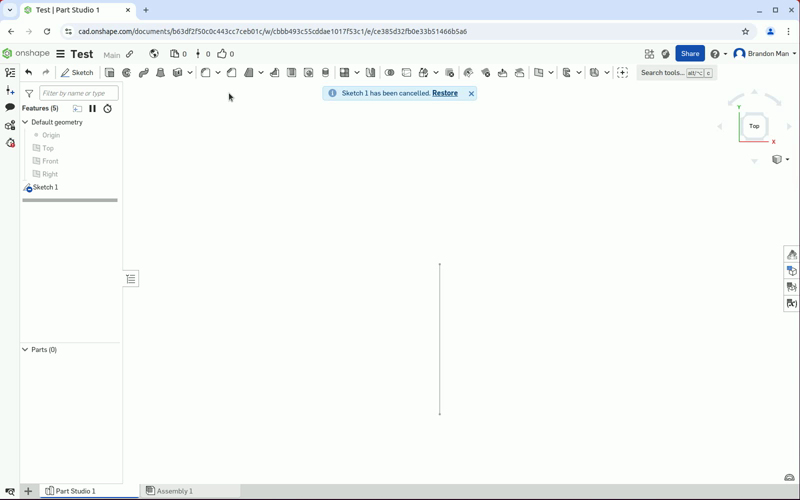
key(shift+h)
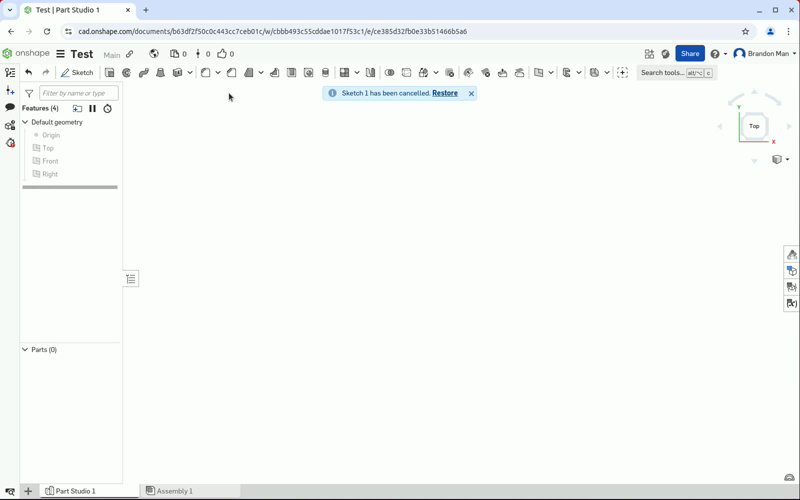
key(shift+s)
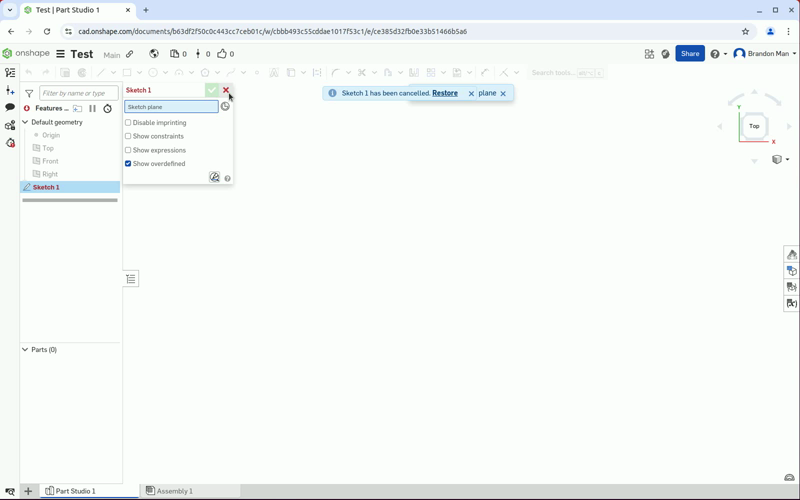
mouse_move(73, 150)
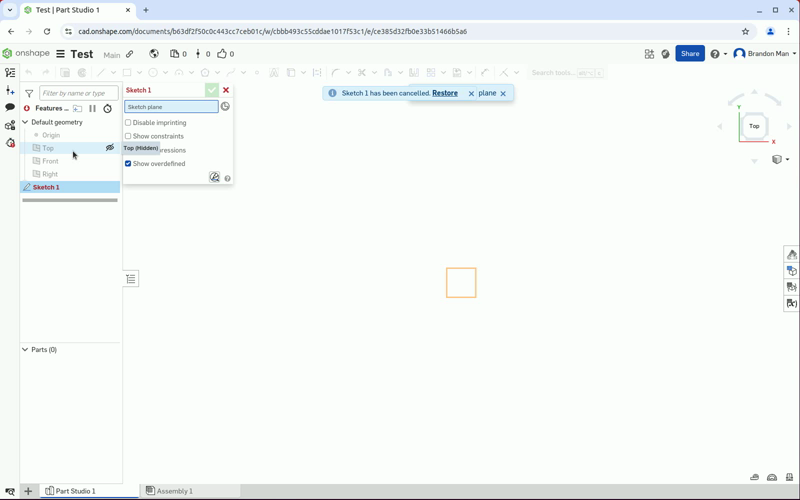
click(73, 150)
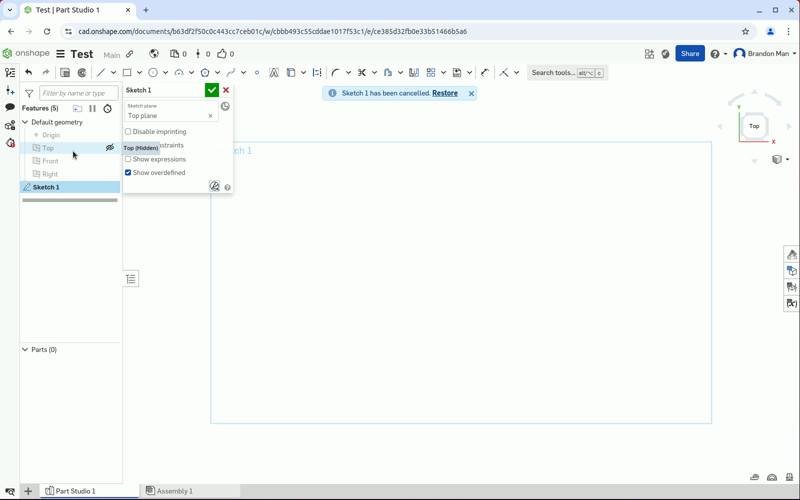
mouse_move(73, 352)
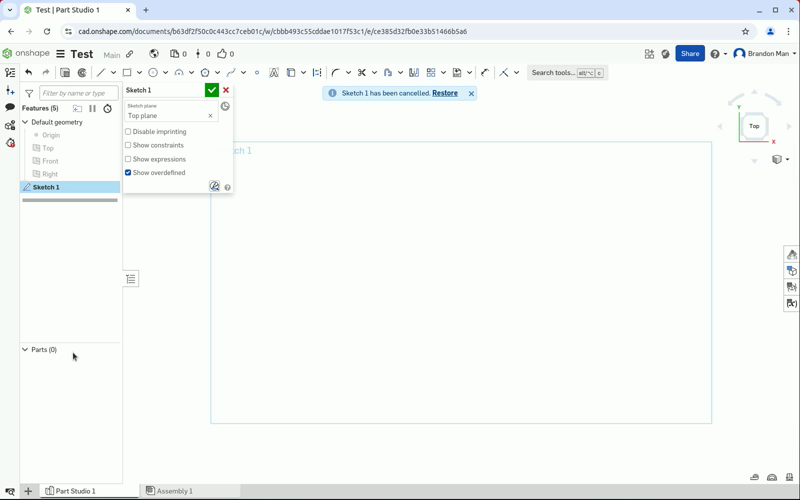
key(y)
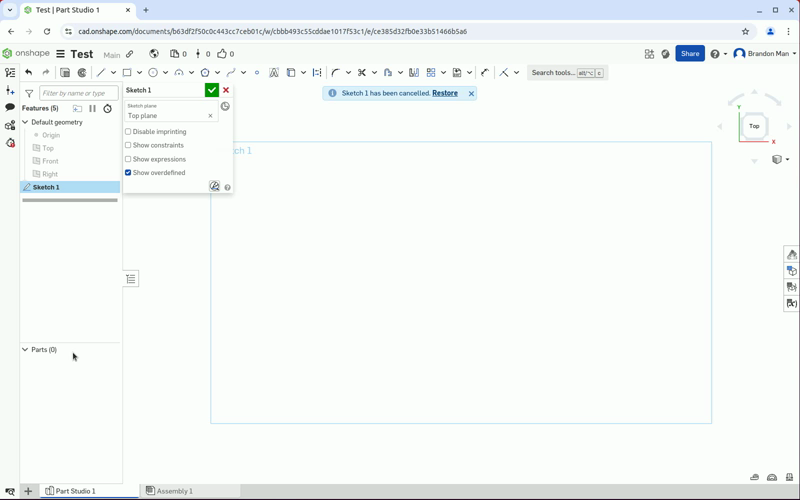
key(c)
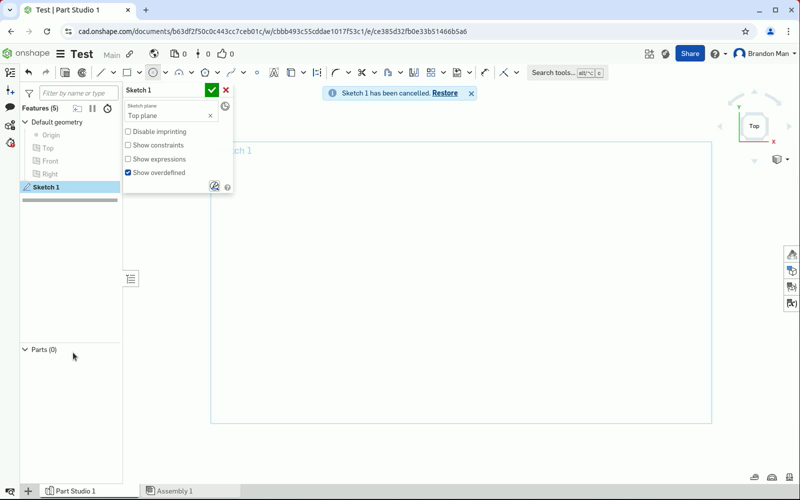
key_down(shift)
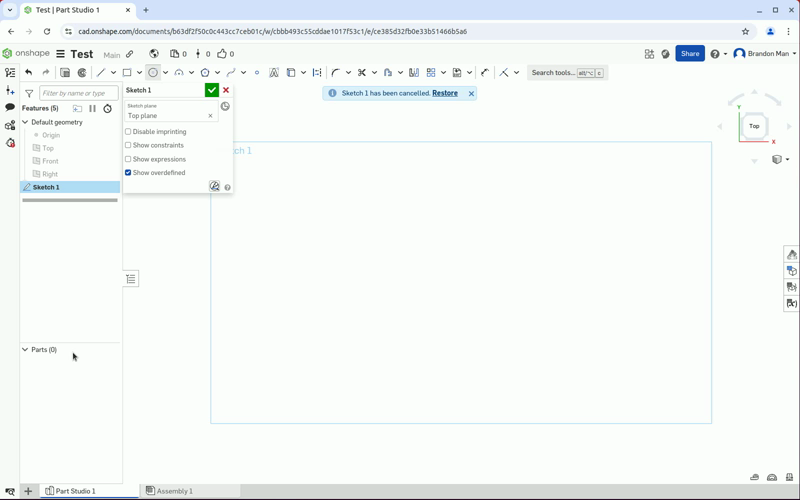
mouse_move(460, 282)
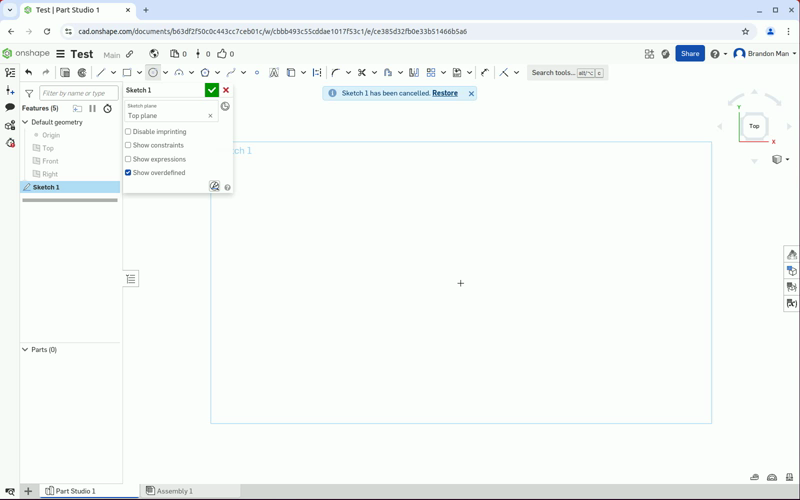
click(460, 282)
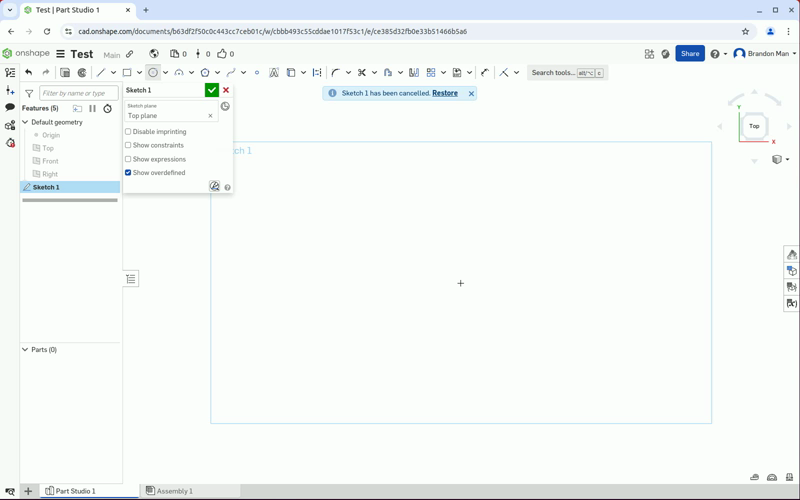
key_up(shift)
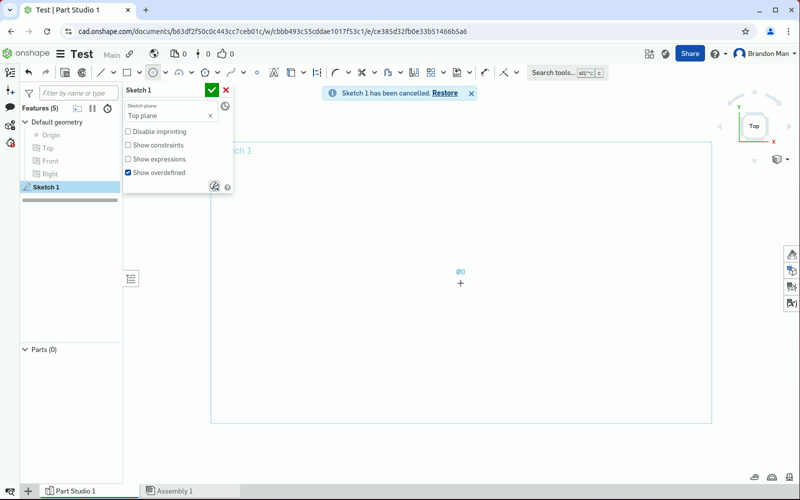
mouse_move(514, 282)
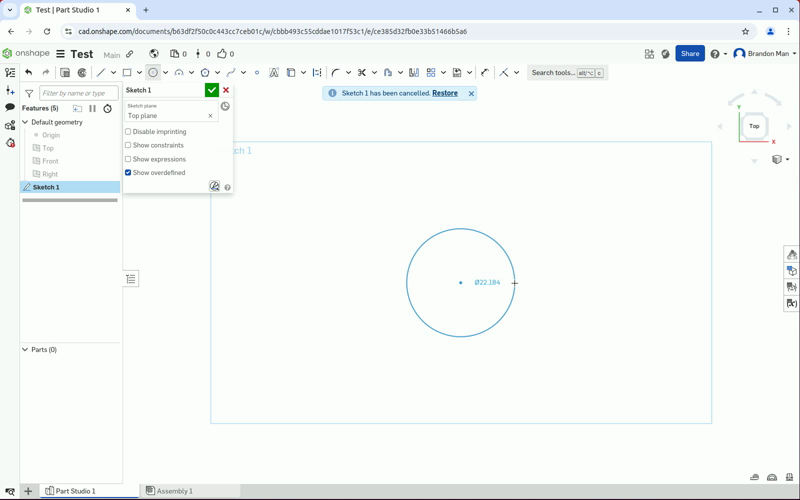
click(514, 282)
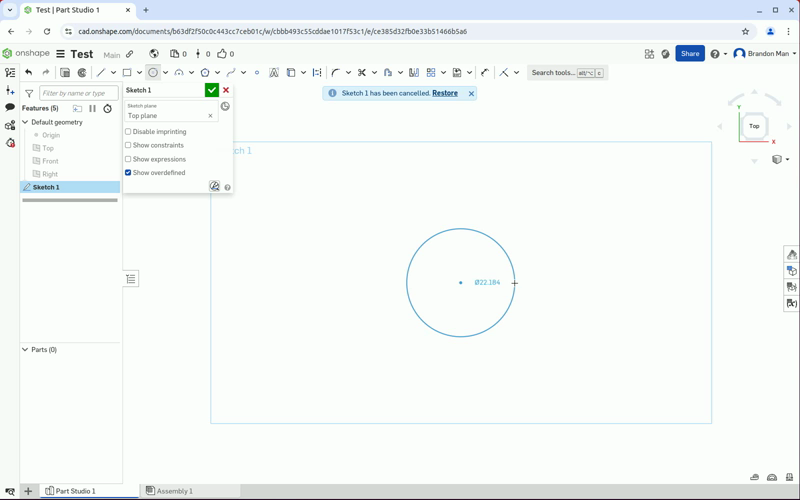
key(esc)
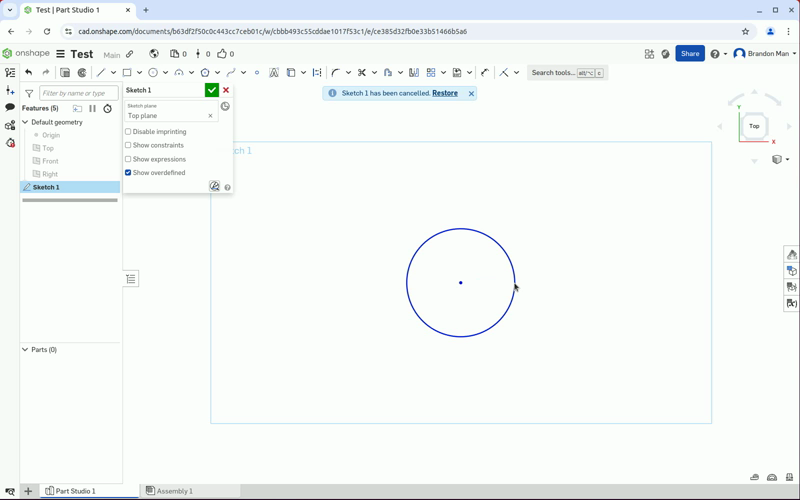
key(c)
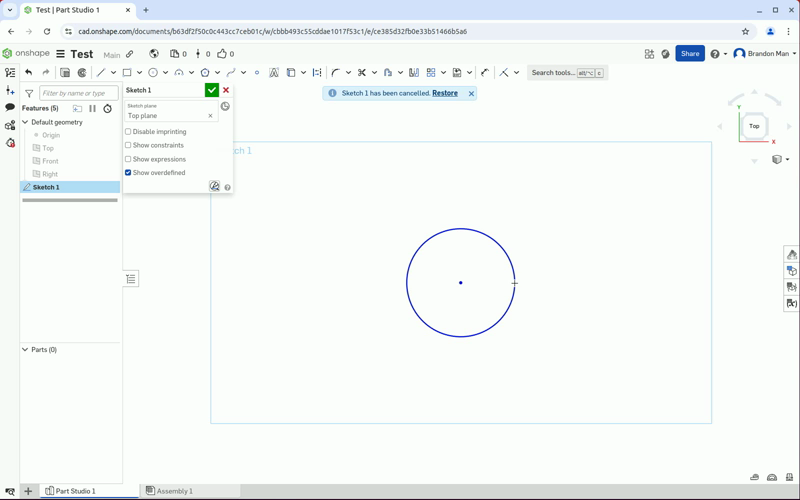
key_down(shift)
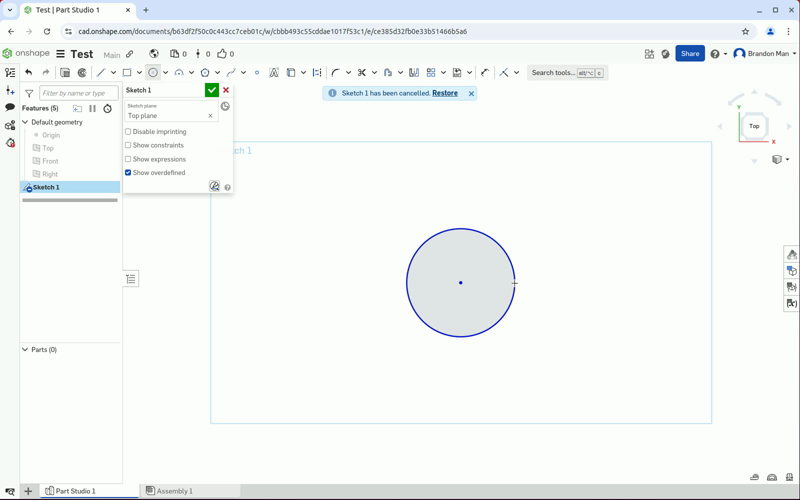
mouse_move(418, 282)
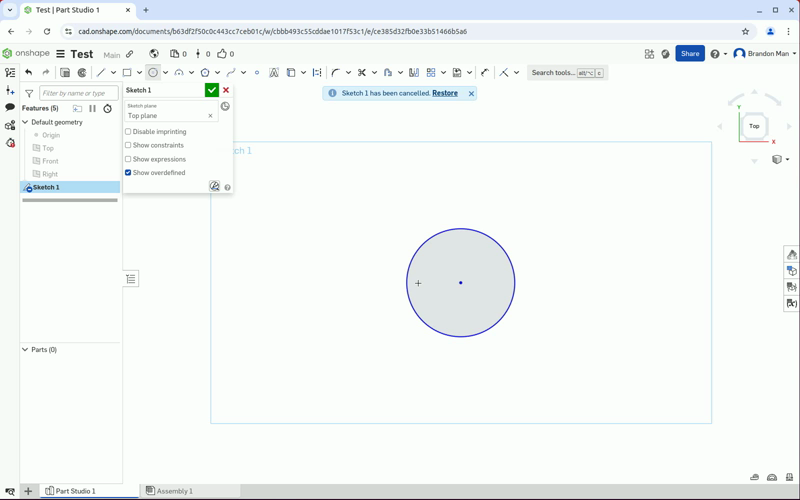
click(418, 282)
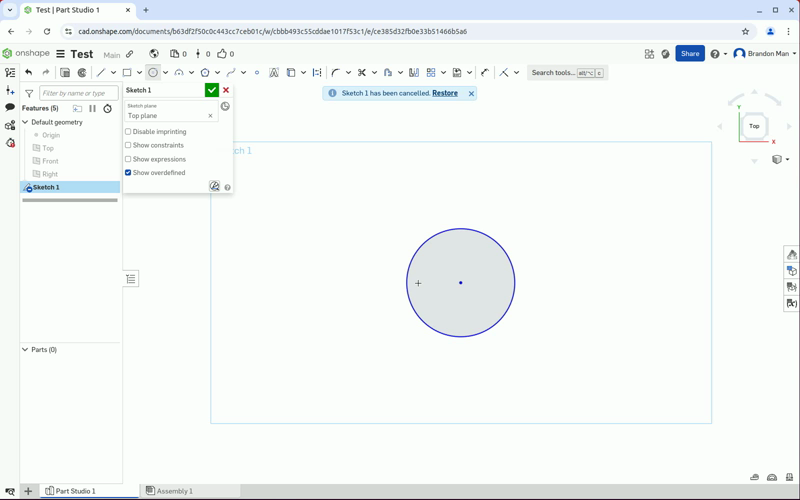
key_up(shift)
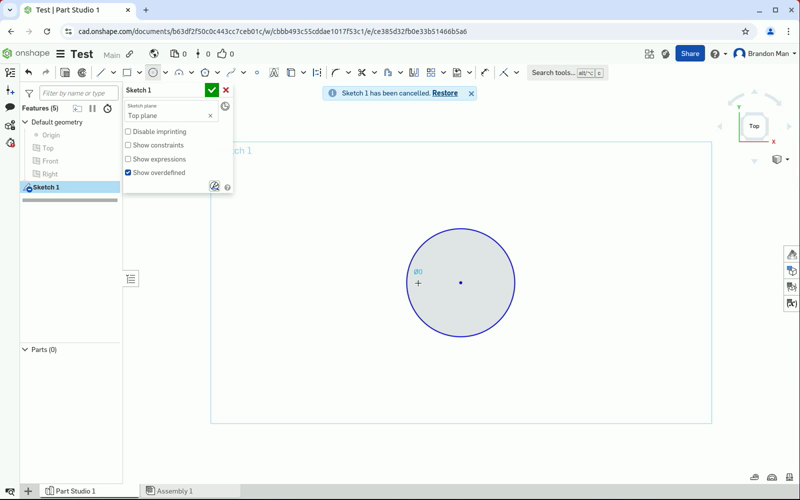
mouse_move(422, 282)
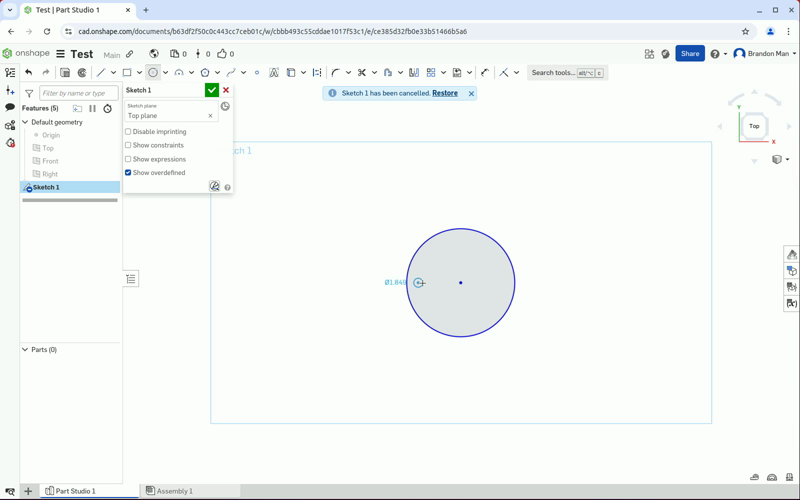
click(422, 282)
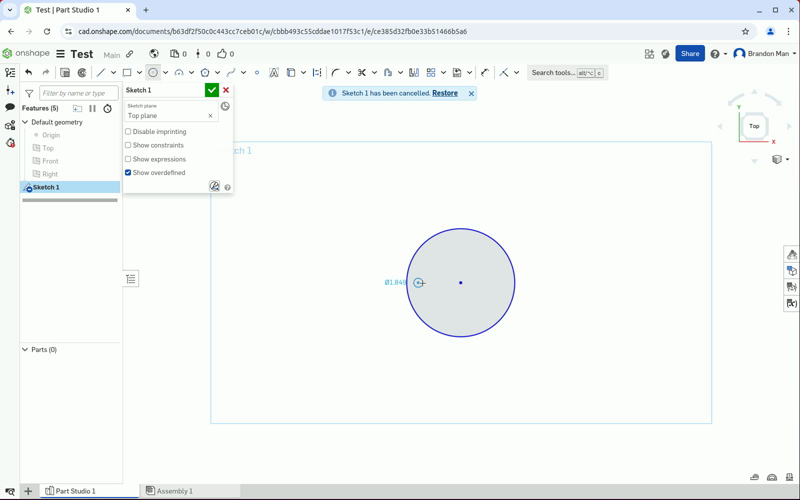
key(esc)
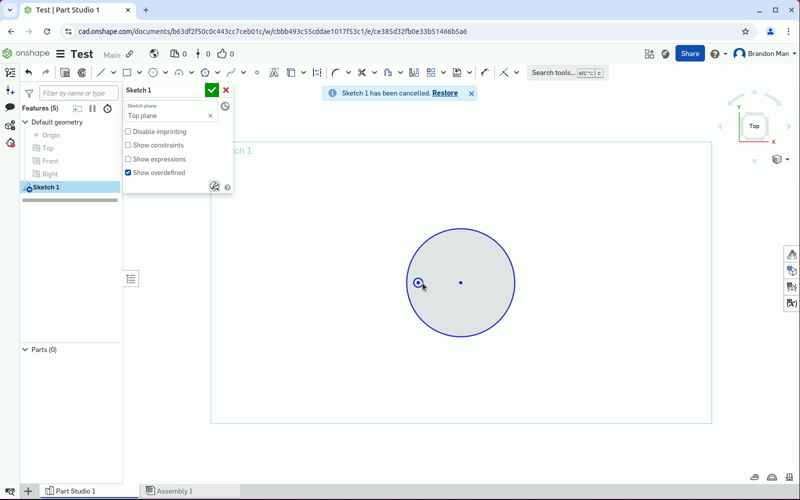
key(c)
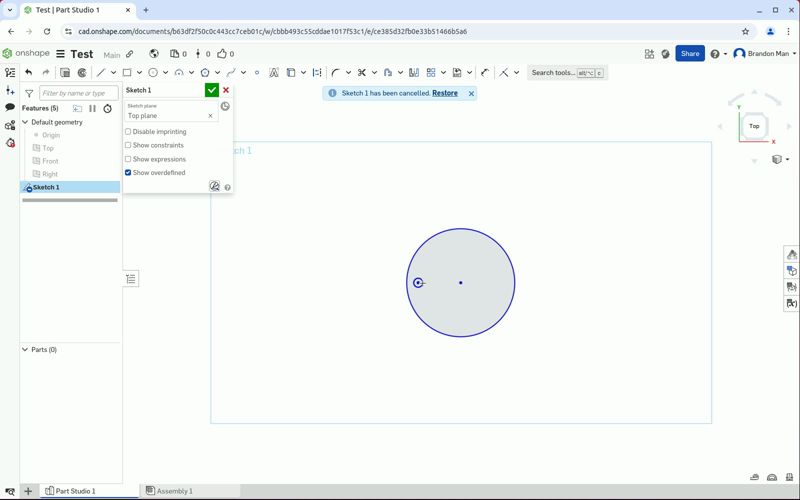
key_down(shift)
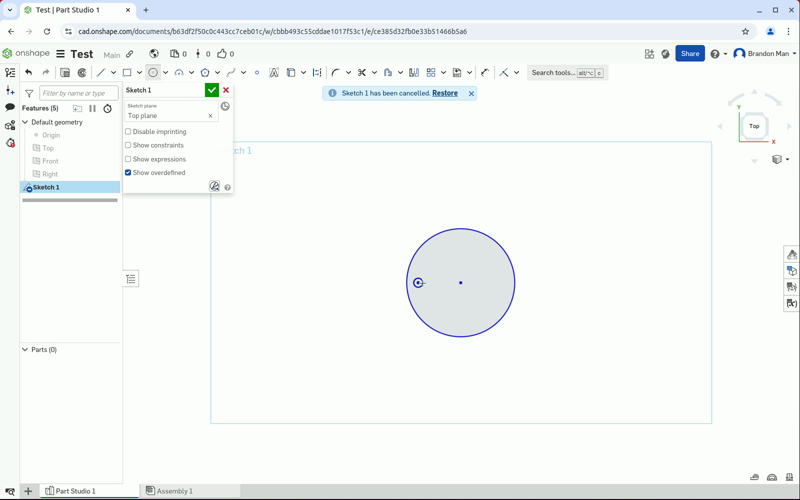
mouse_move(460, 282)
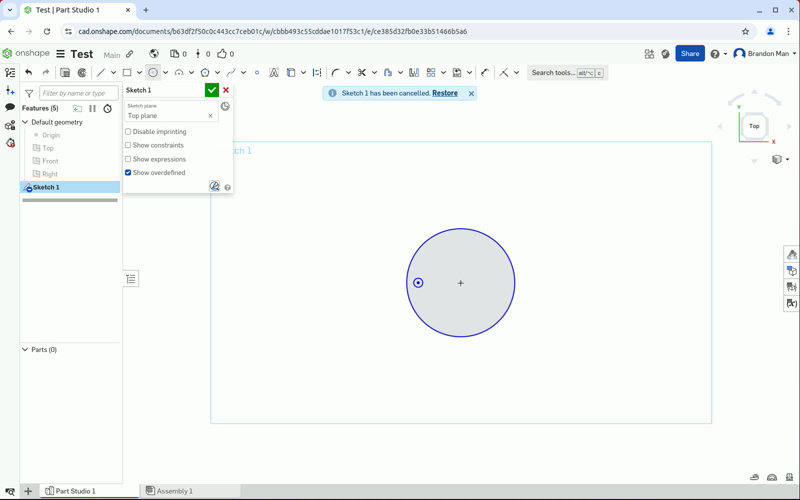
click(460, 282)
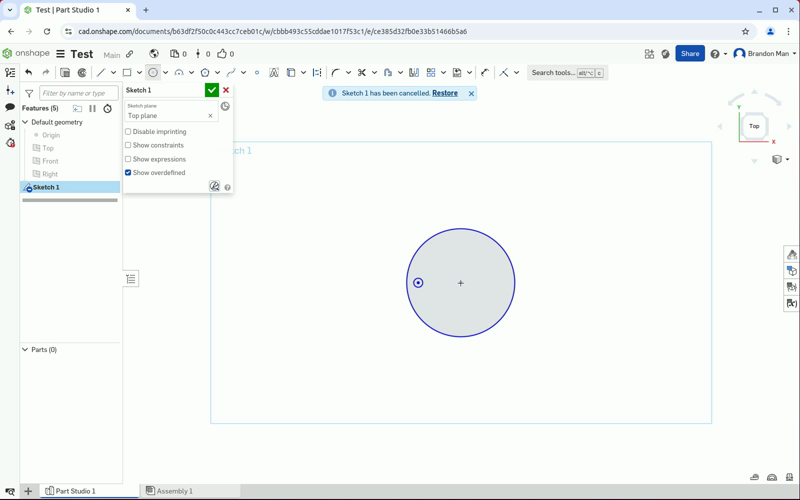
key_up(shift)
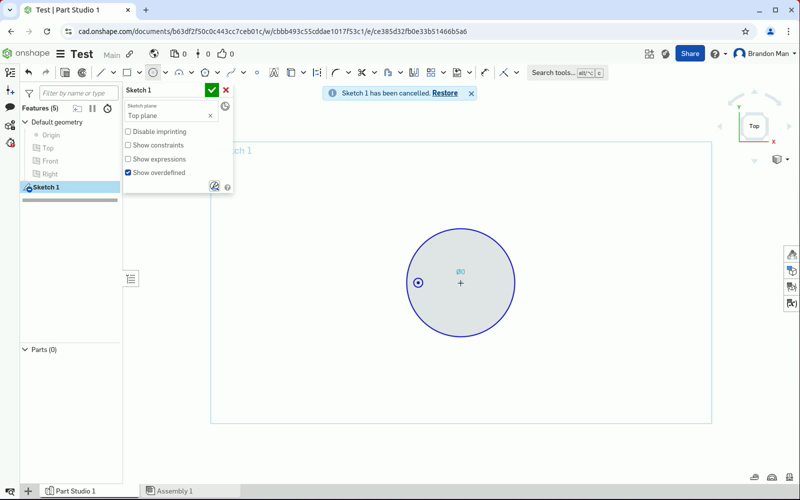
mouse_move(492, 282)
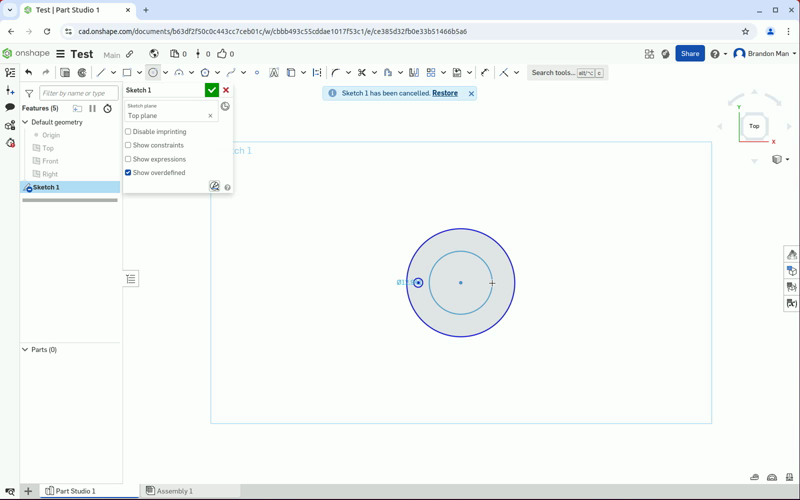
click(492, 282)
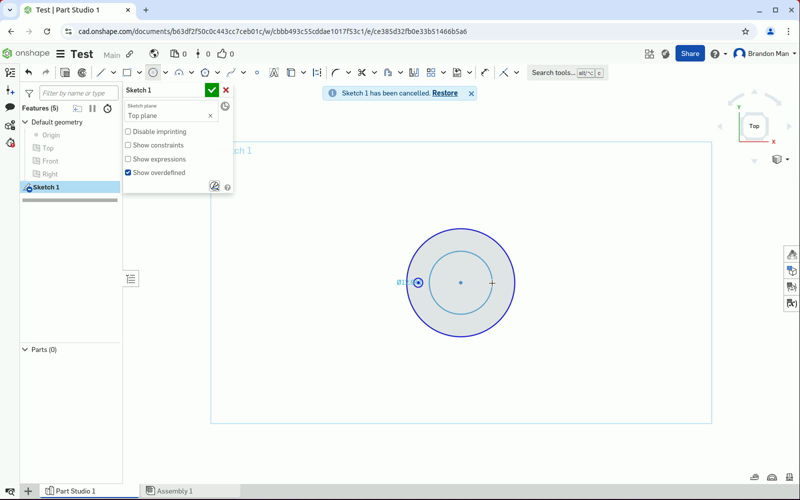
key(esc)
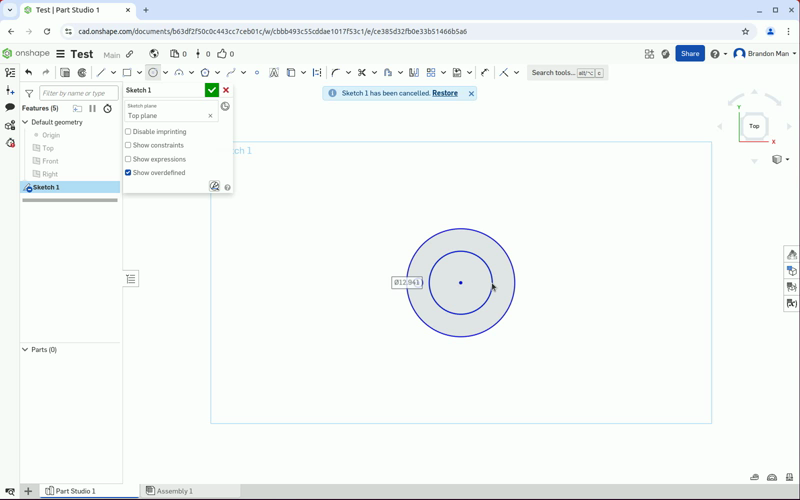
key(c)
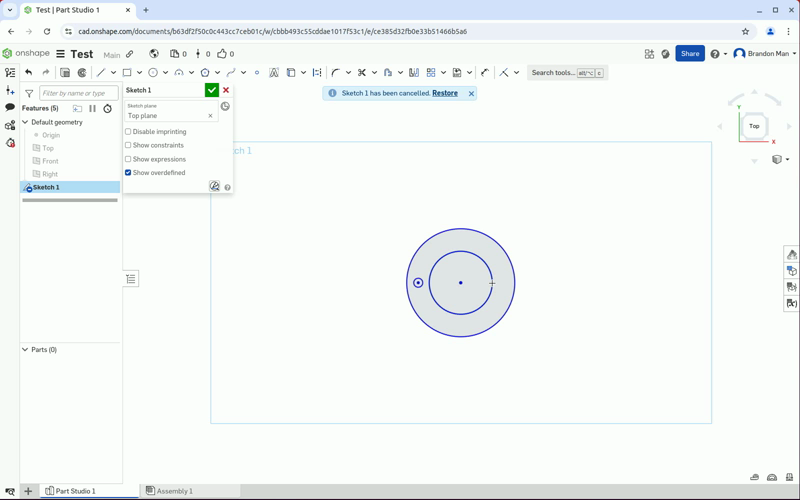
key_down(shift)
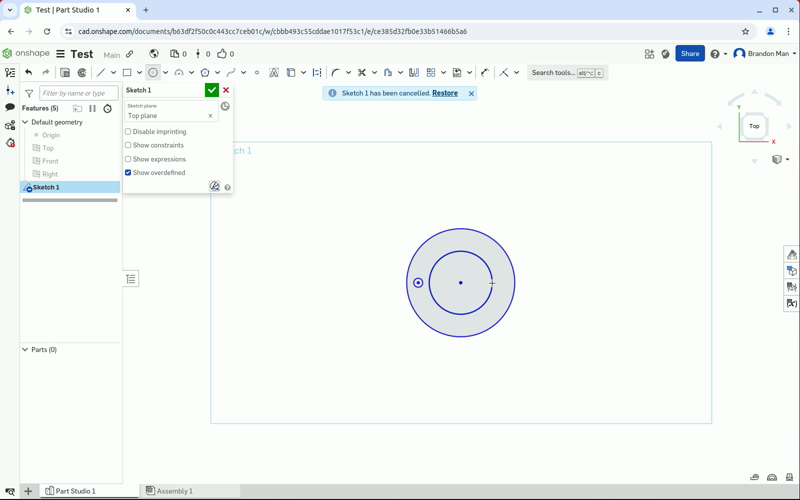
mouse_move(502, 282)
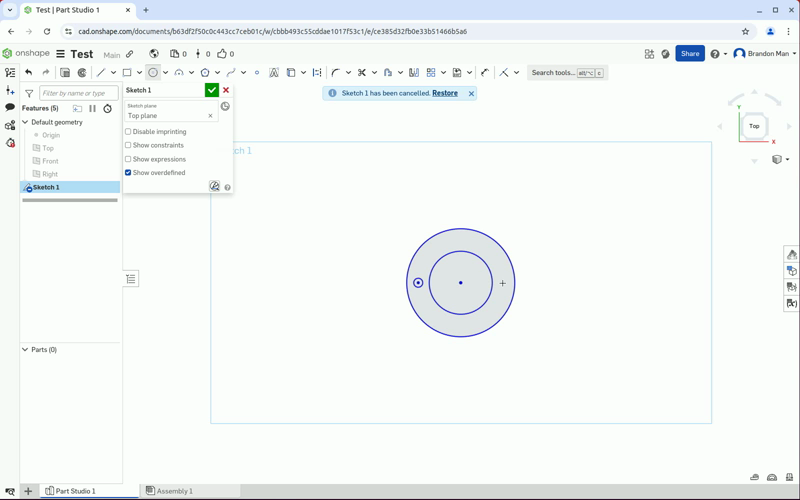
click(502, 282)
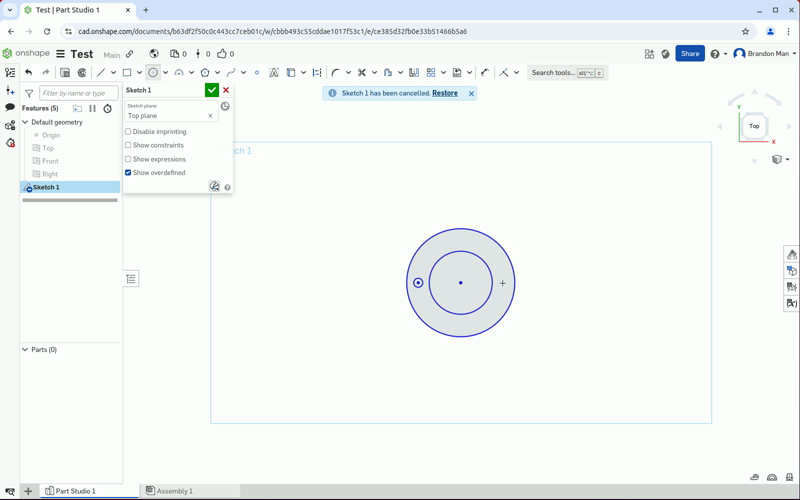
key_up(shift)
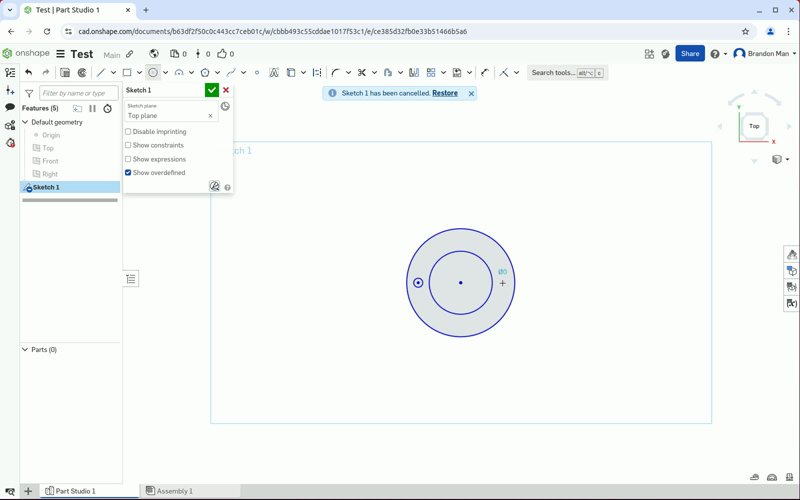
mouse_move(507, 282)
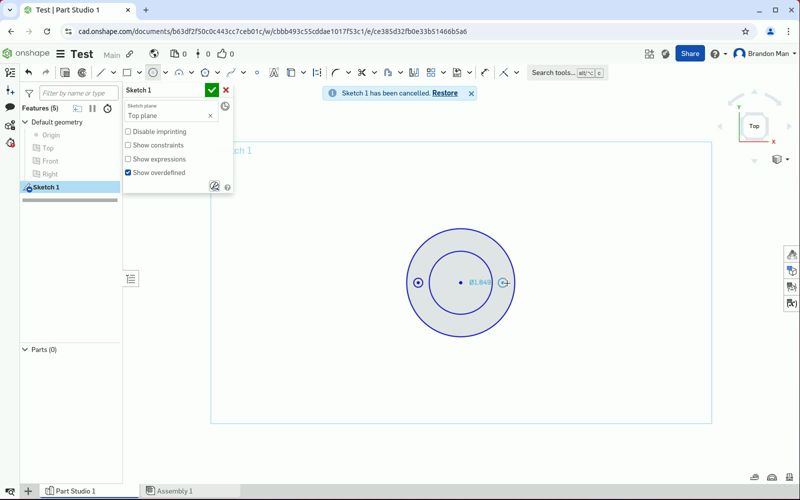
click(507, 282)
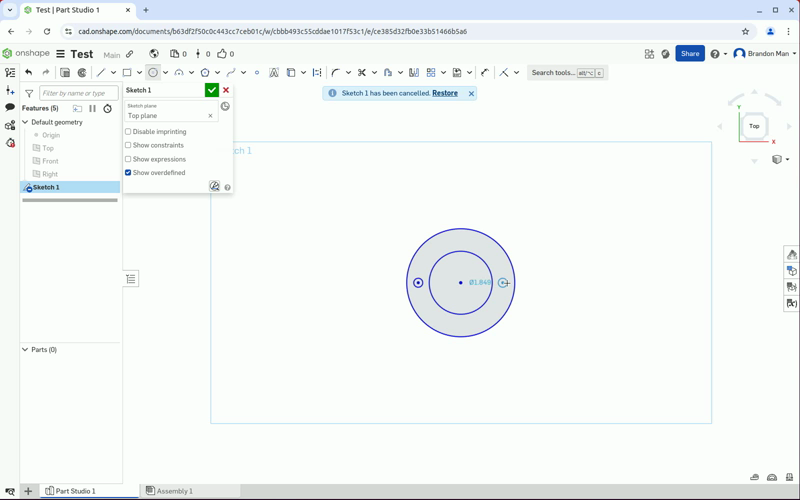
key(esc)
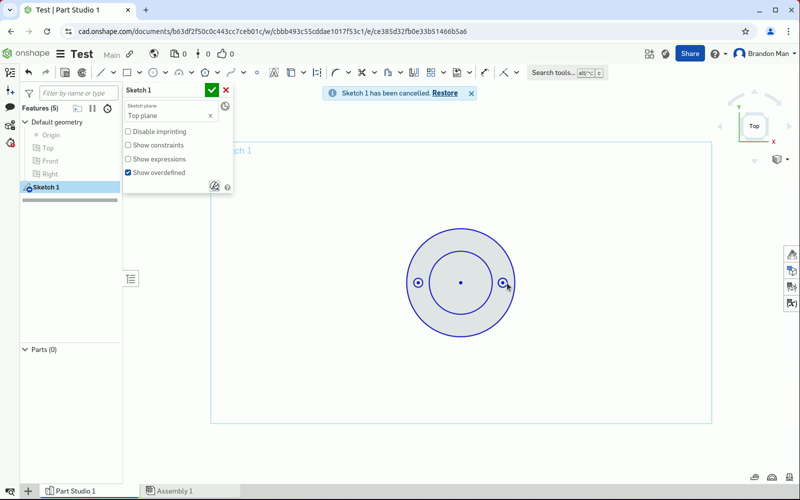
mouse_move(467, 326)
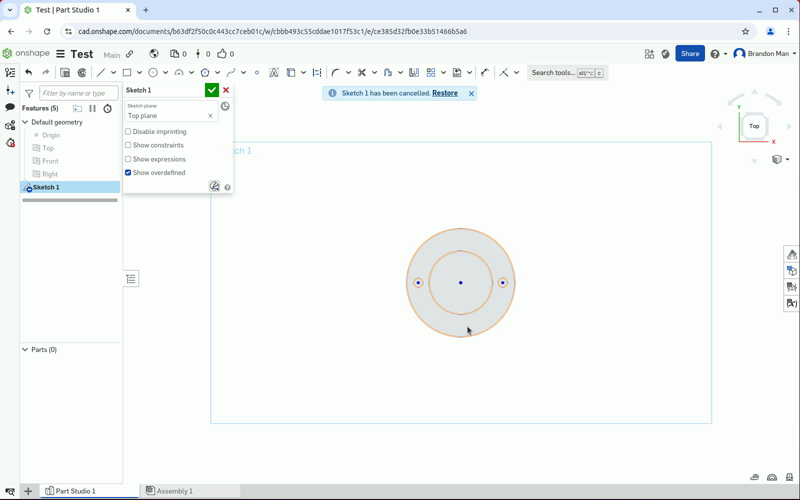
click(467, 326)
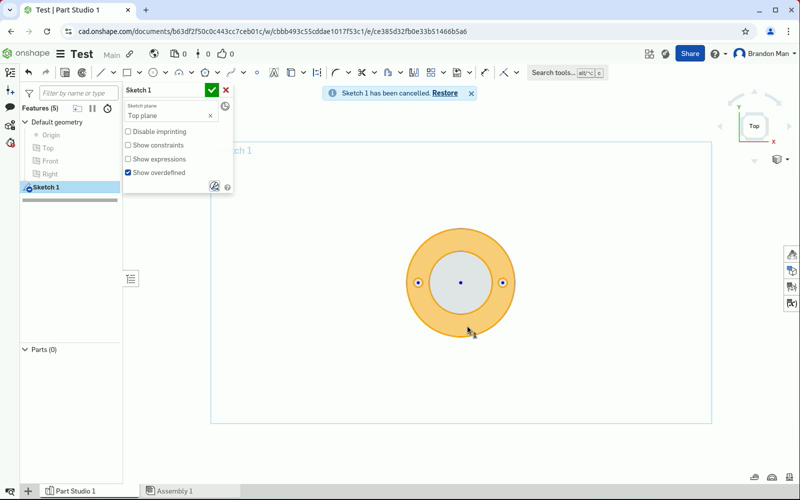
mouse_move(73, 352)
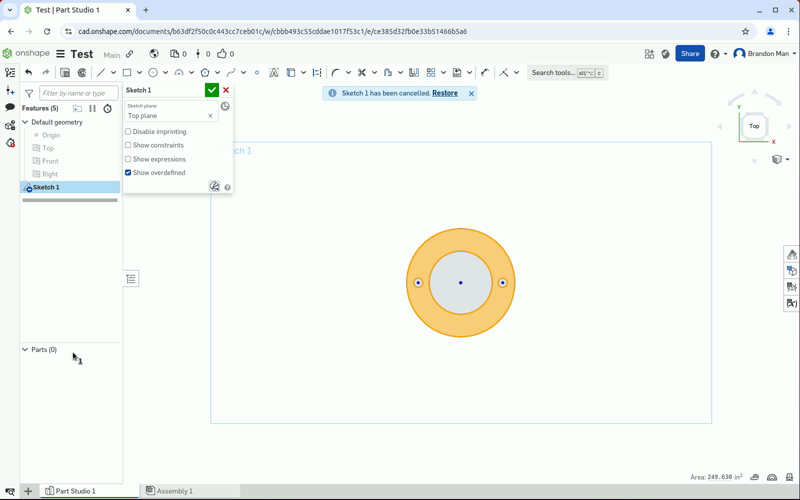
key(shift+y)
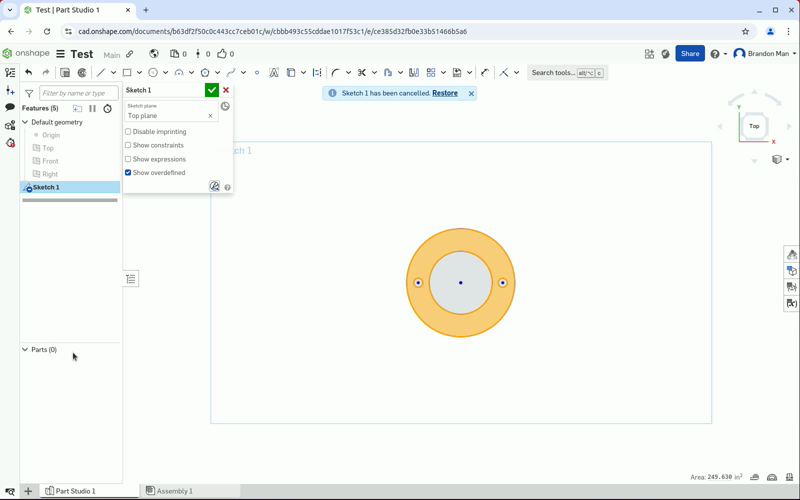
key(shift+e)
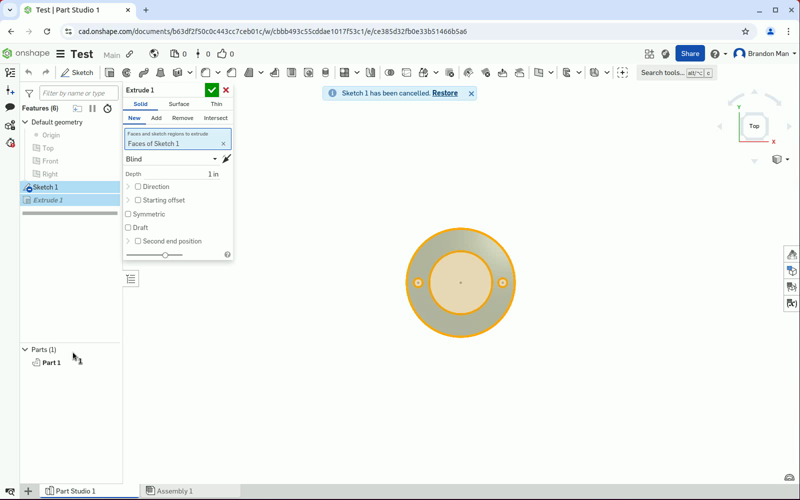
mouse_move(143, 106)
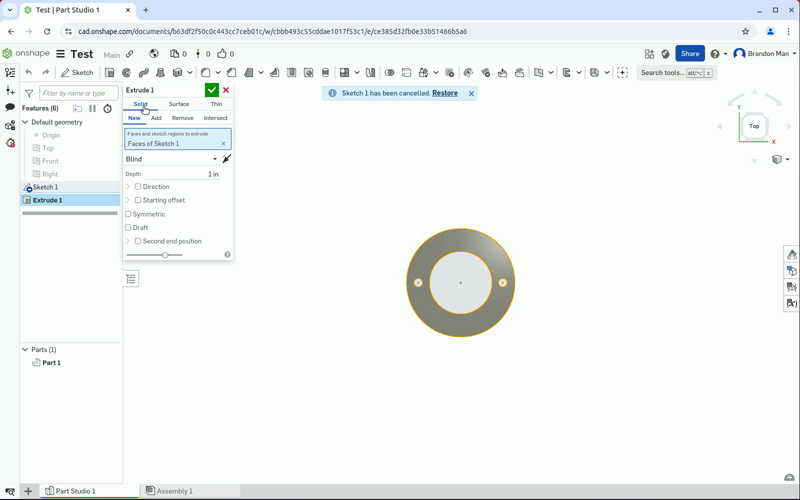
click(143, 106)
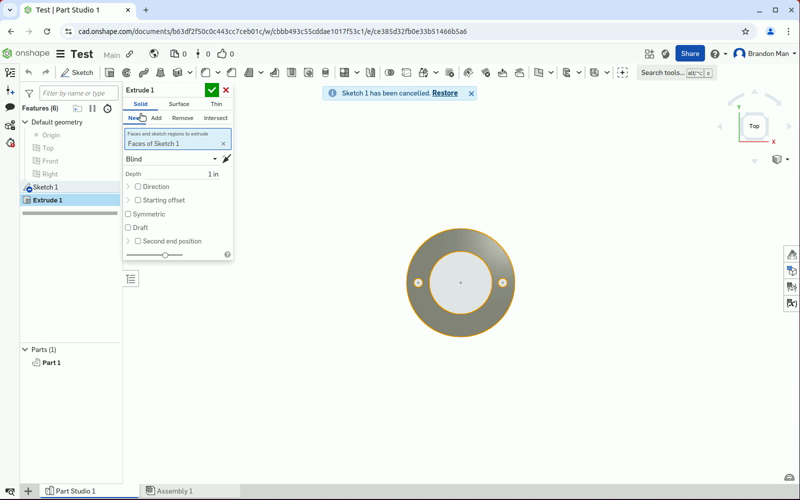
mouse_move(137, 120)
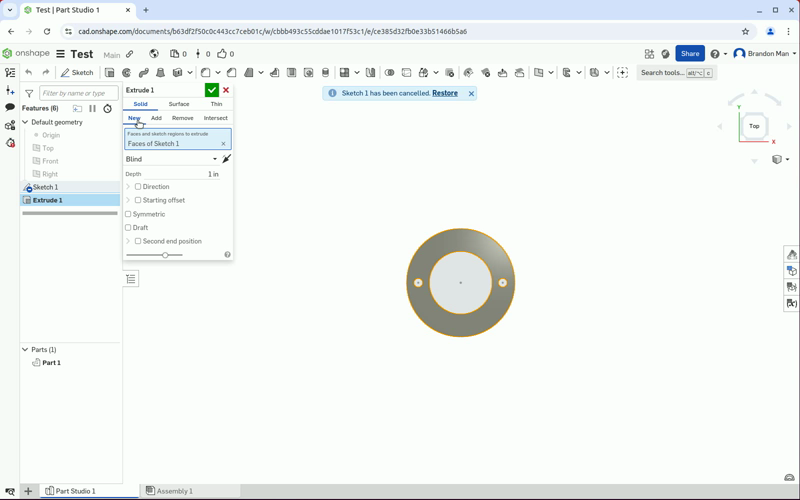
click(137, 120)
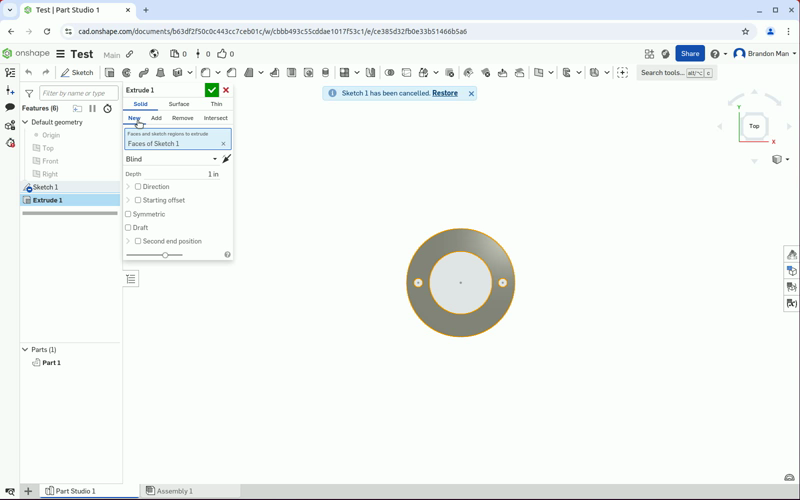
key(tab, 4)
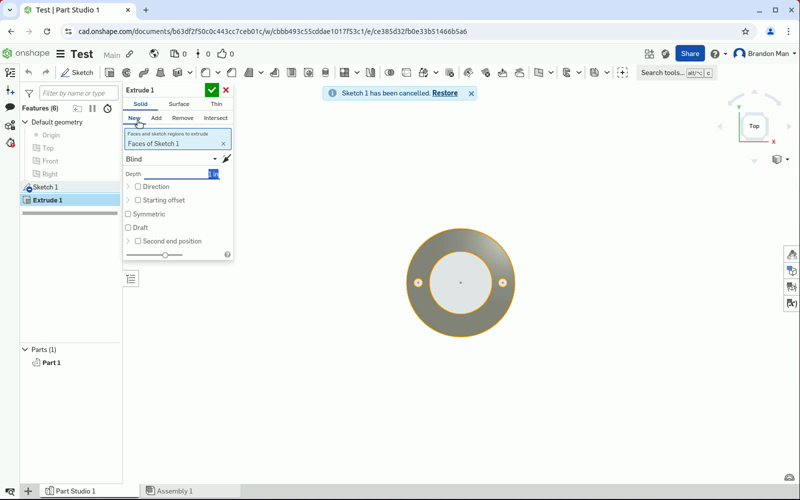
text(11.554)
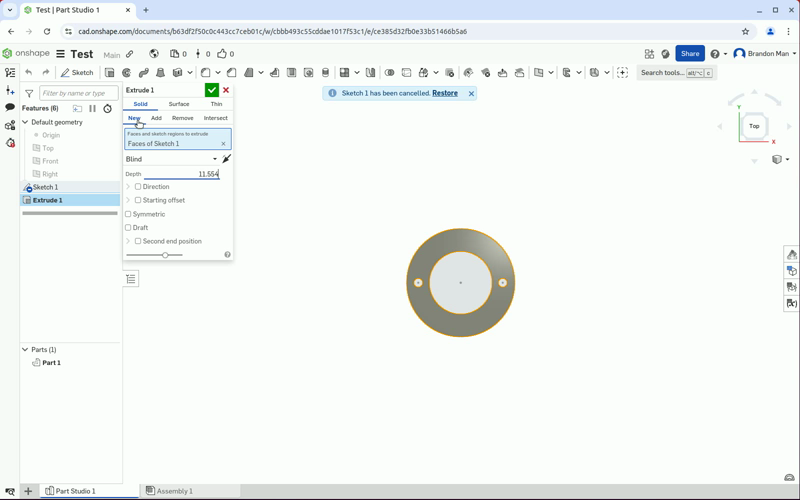
key(enter)
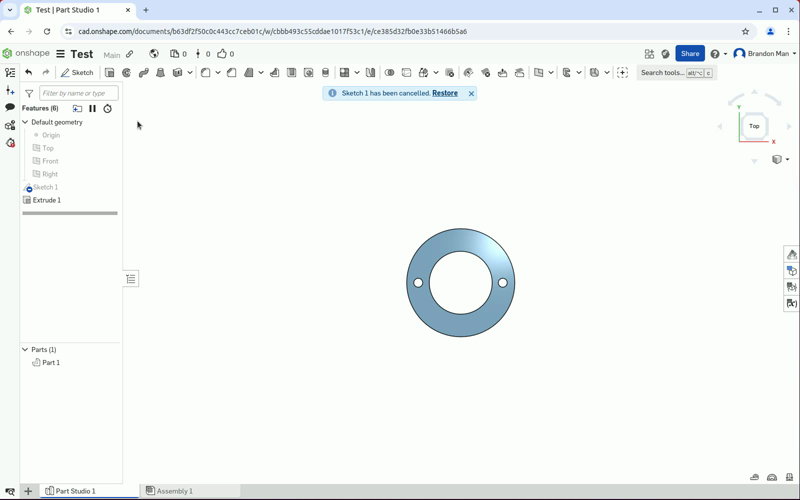
key(shift+h)
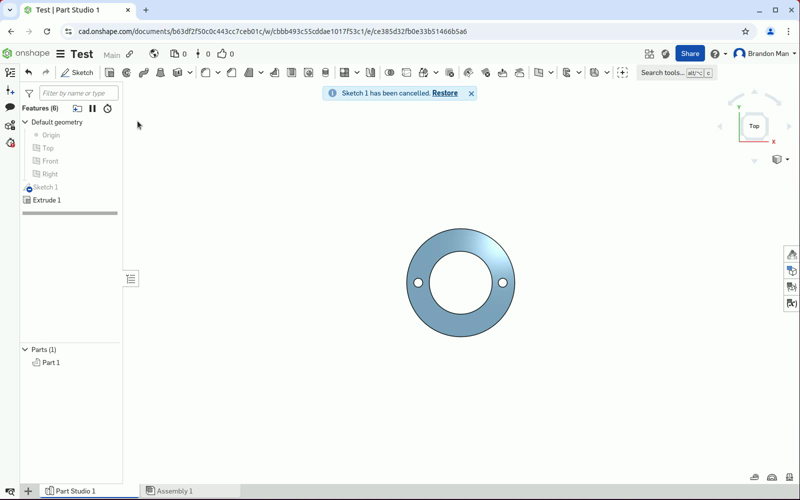
key(shift+h)
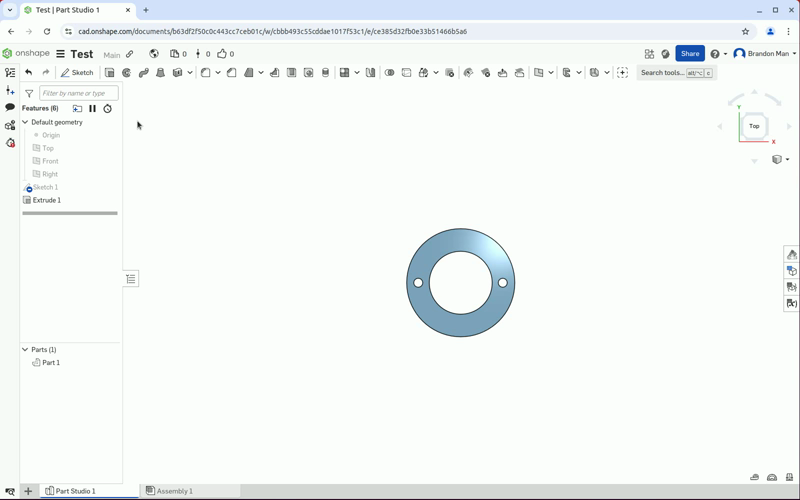
mouse_move(73, 189)
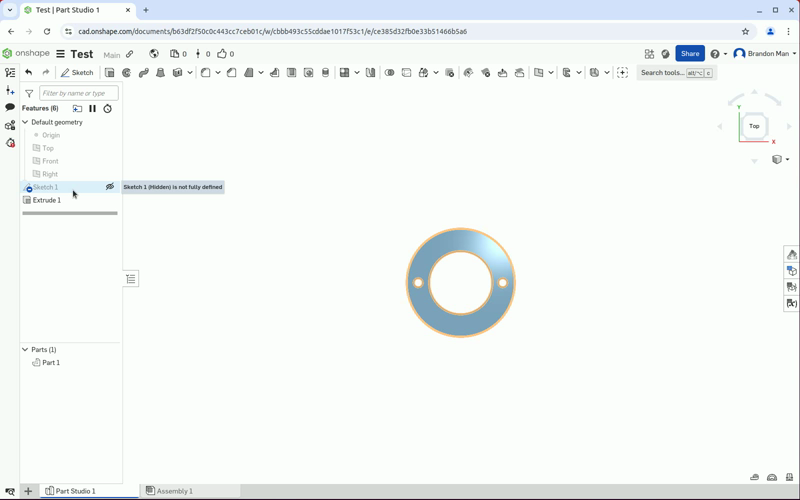
click(73, 189)
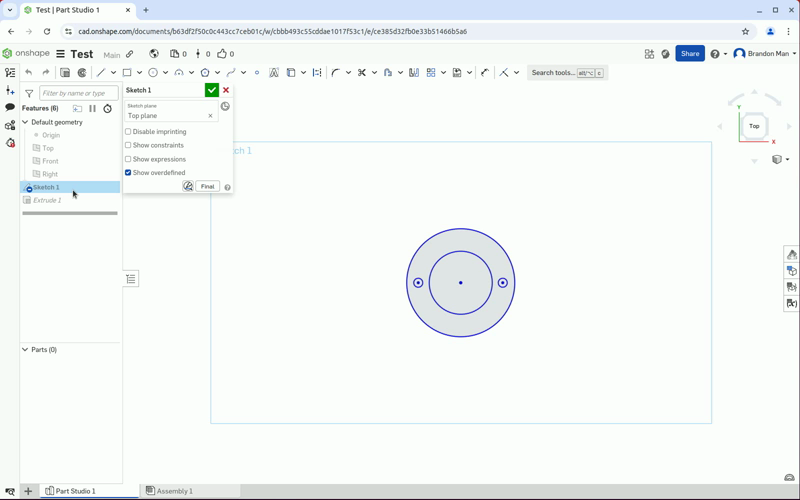
mouse_move(229, 92)
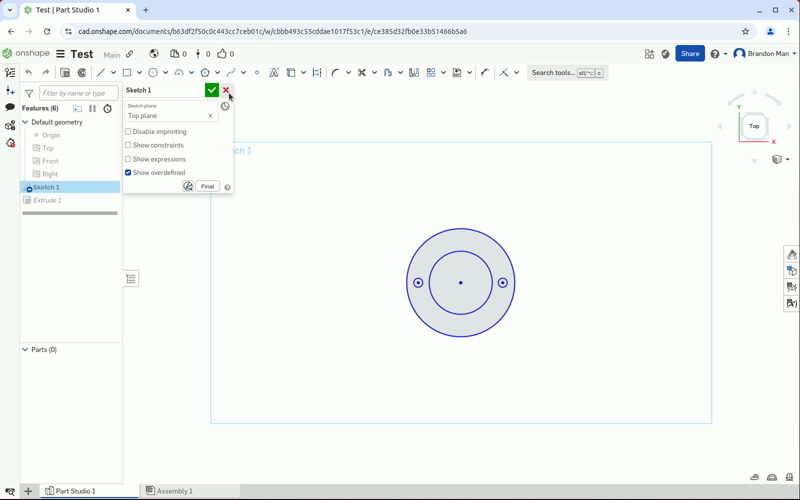
click(229, 92)
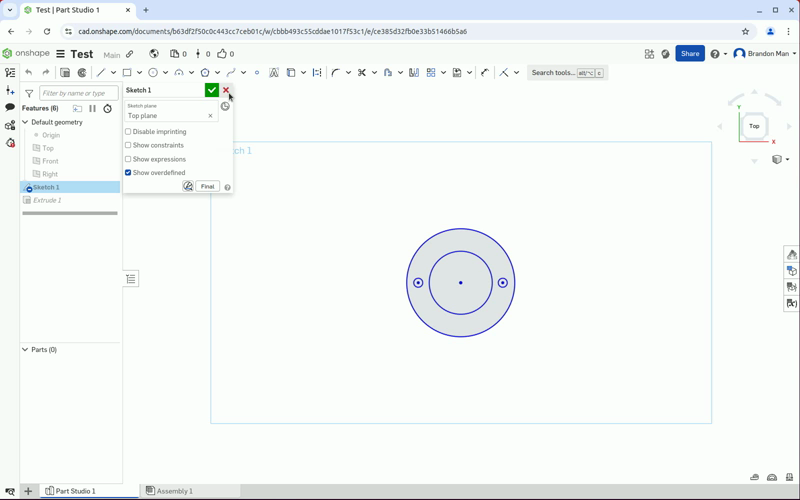
key(shift+s)
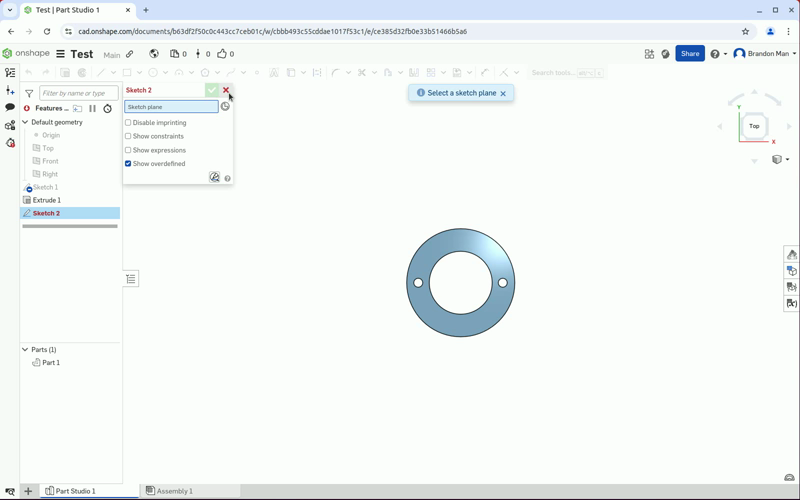
mouse_move(73, 150)
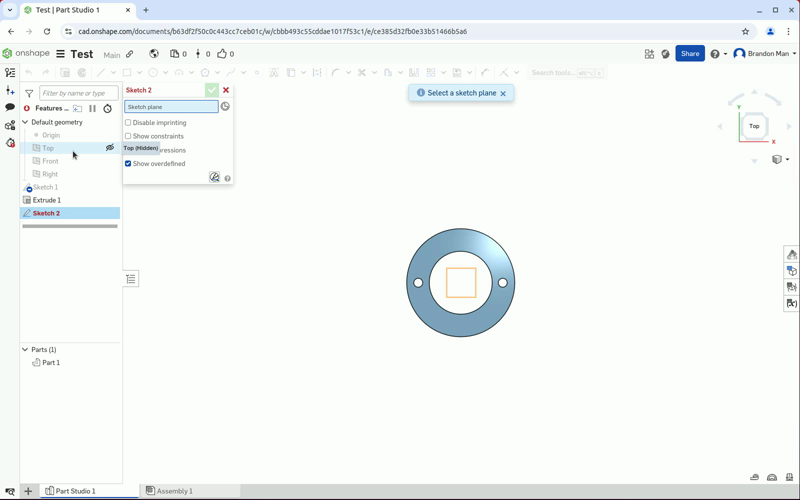
click(73, 150)
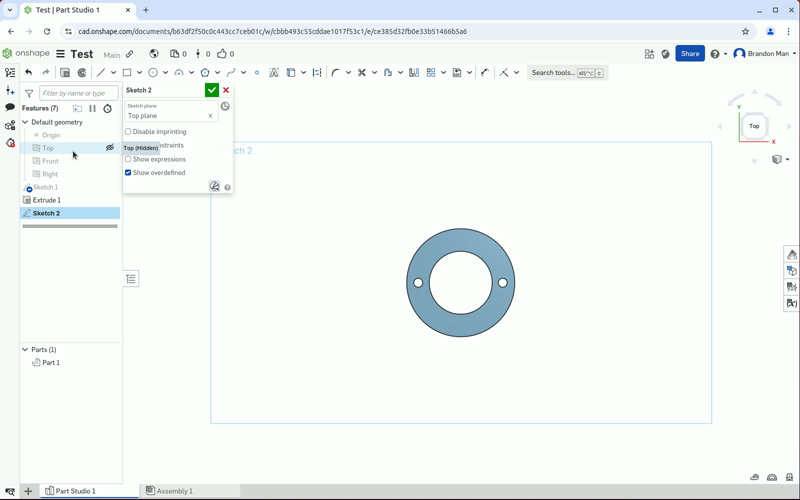
mouse_move(73, 352)
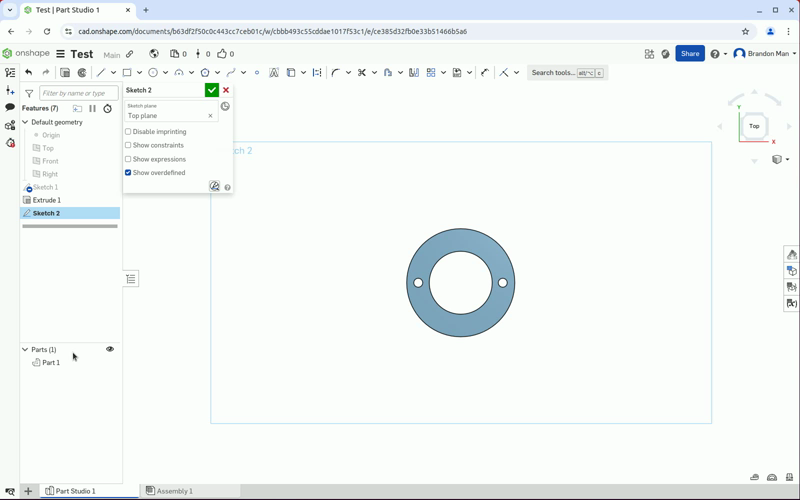
key(y)
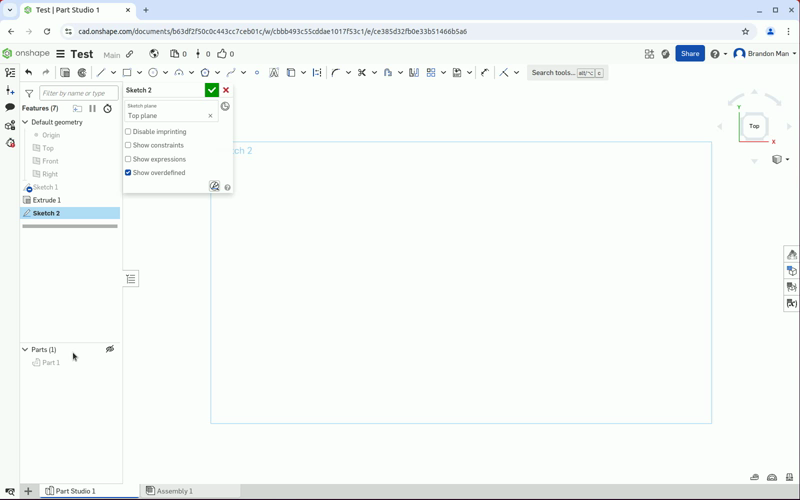
key(c)
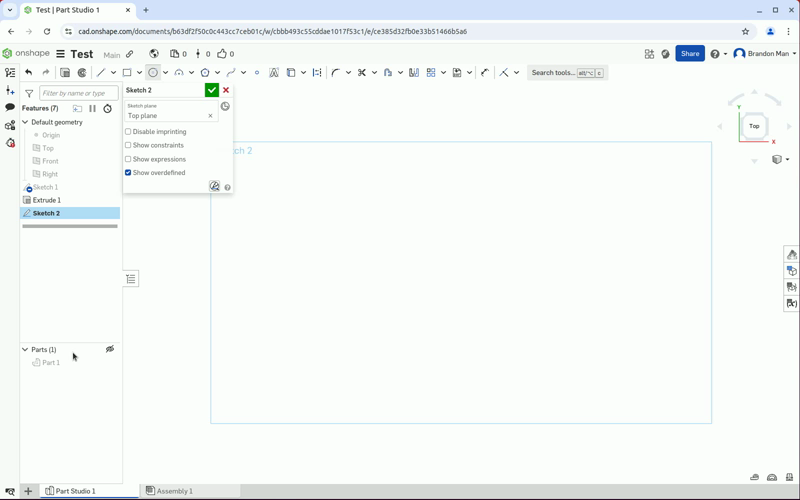
key_down(shift)
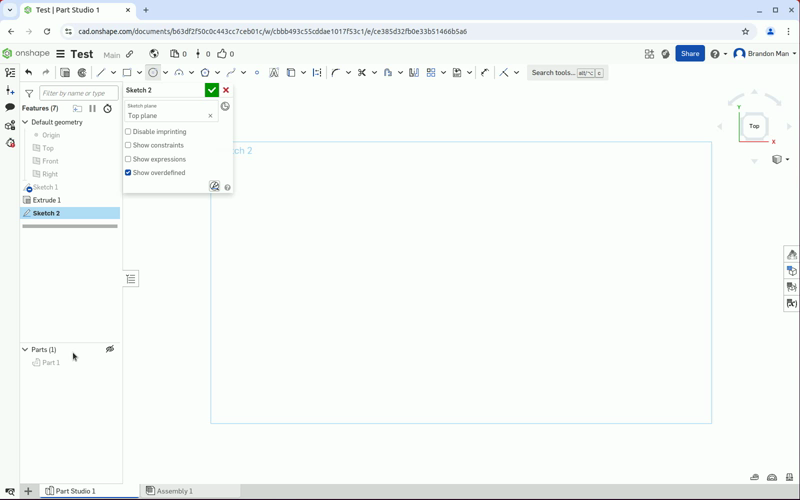
mouse_move(461, 282)
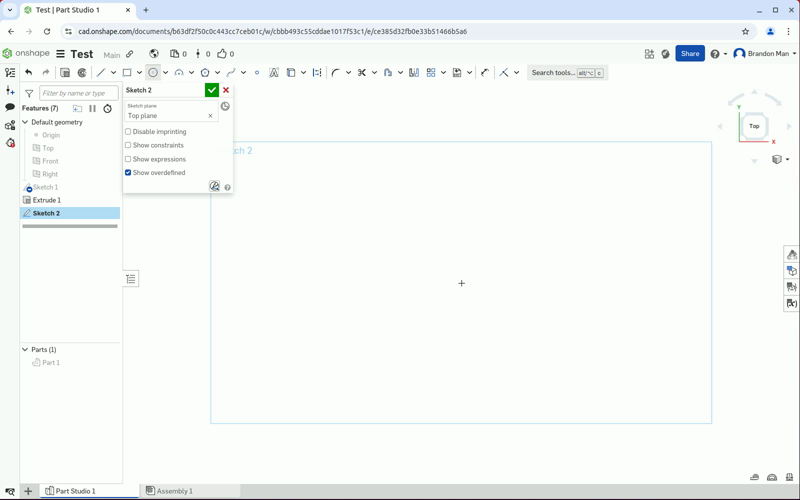
click(461, 282)
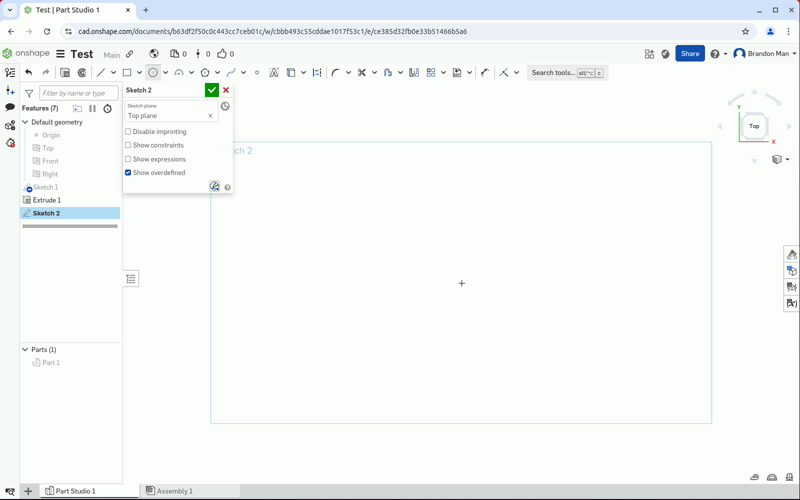
key_up(shift)
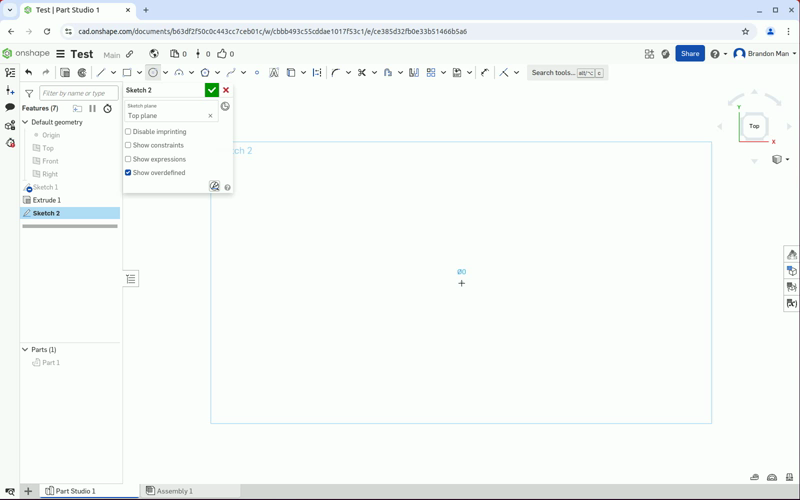
mouse_move(492, 282)
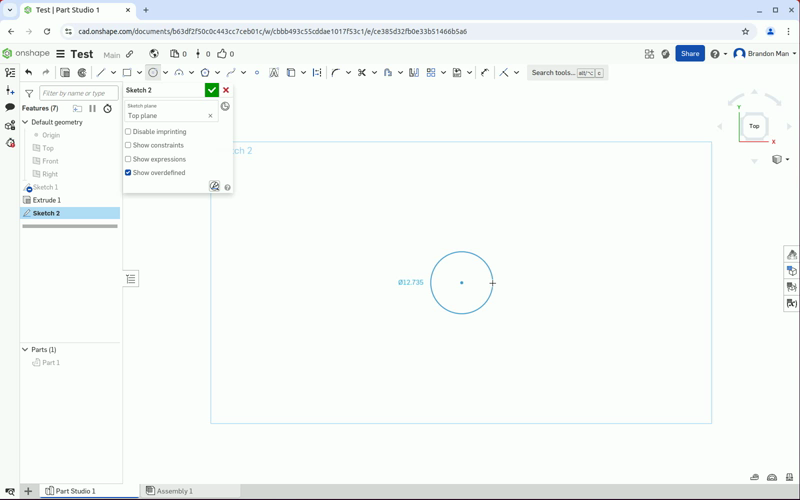
click(492, 282)
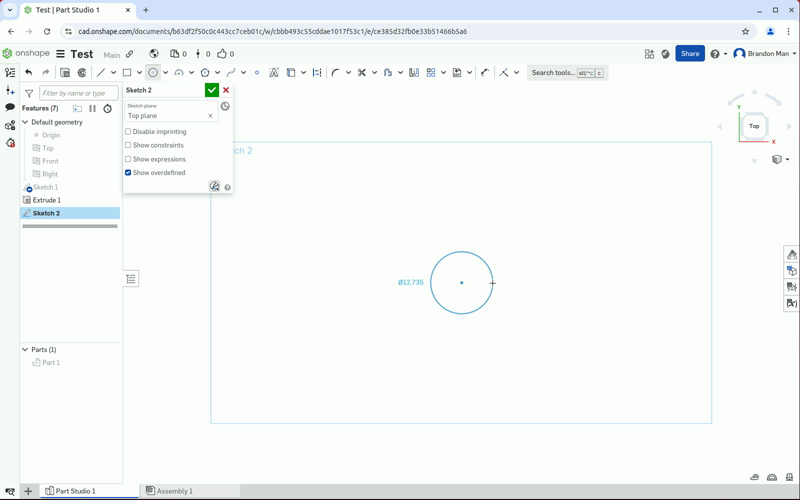
key(esc)
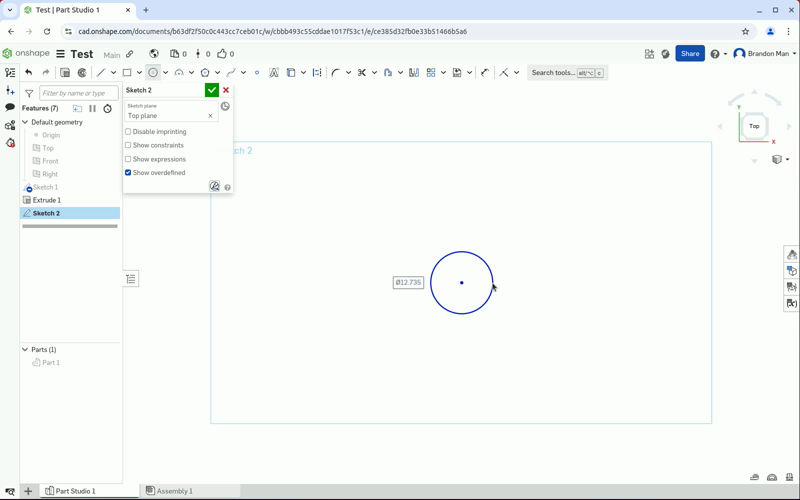
mouse_move(464, 296)
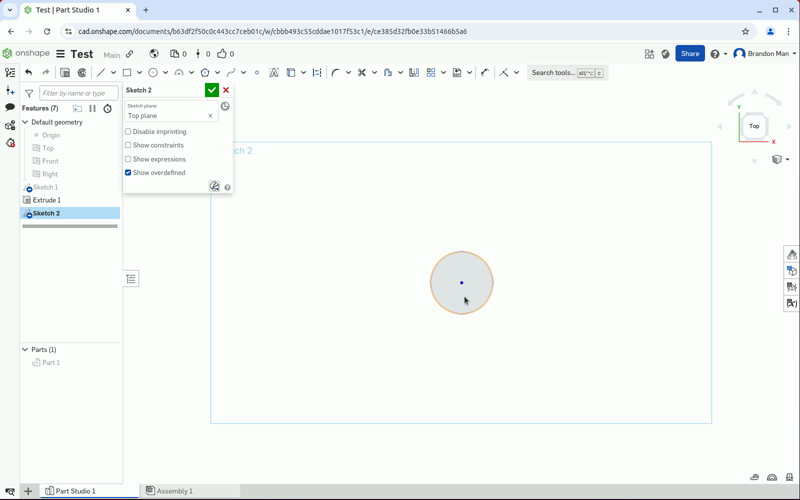
click(464, 296)
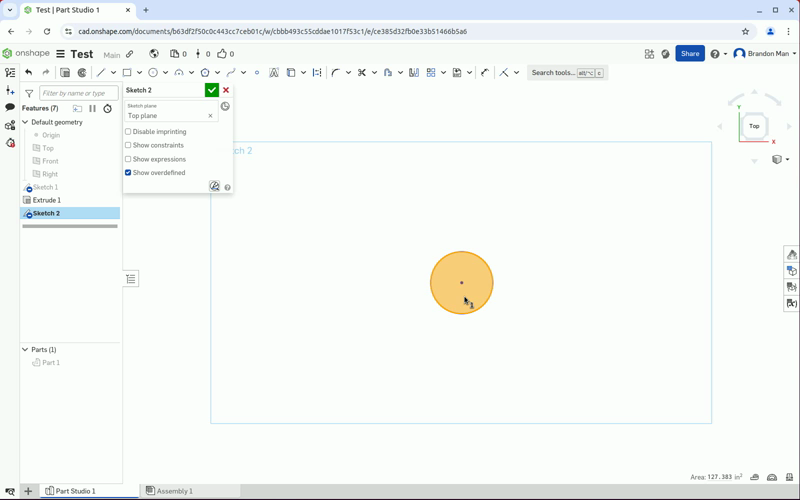
mouse_move(73, 352)
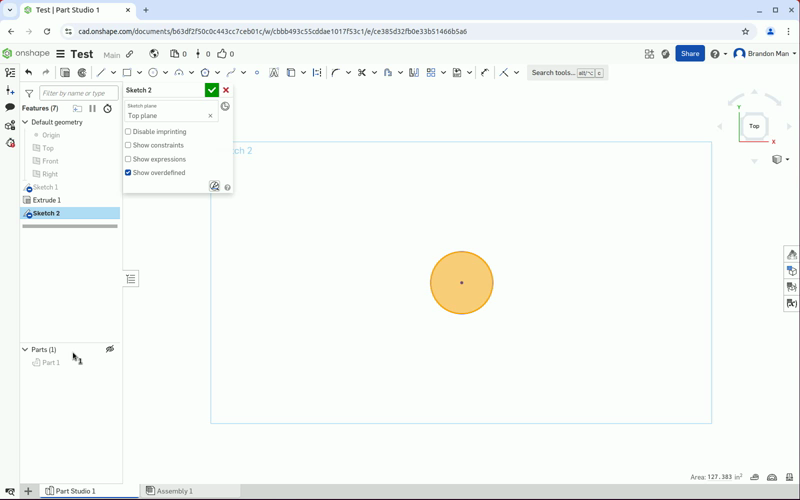
key(shift+y)
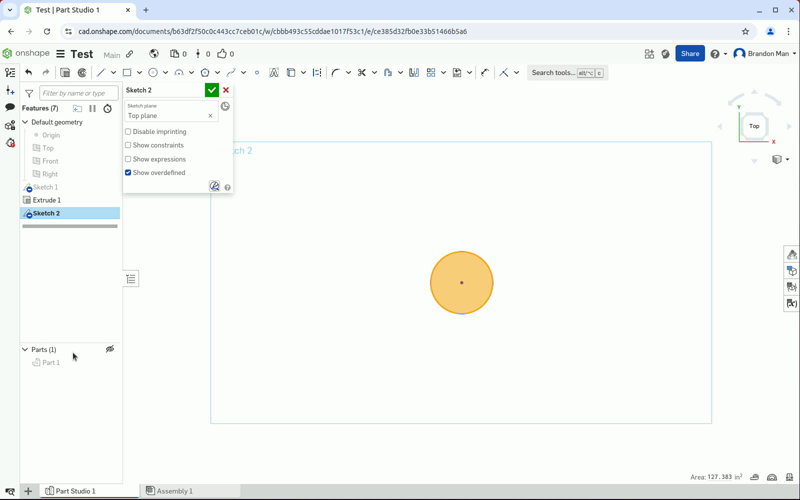
key(shift+e)
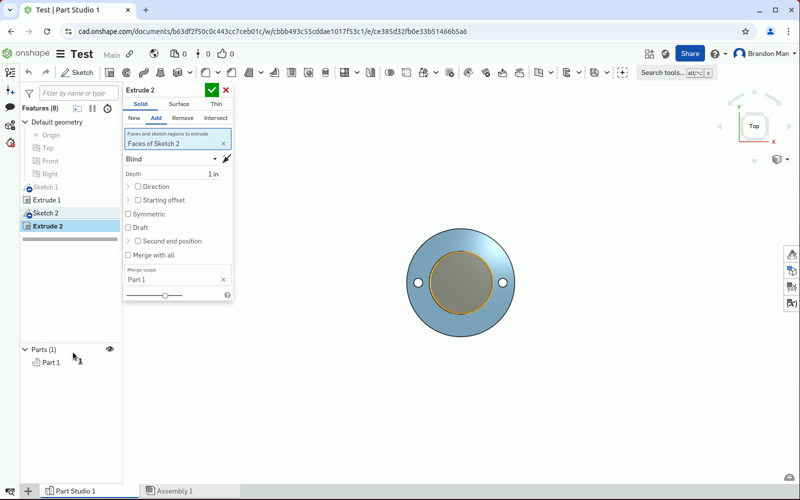
mouse_move(143, 106)
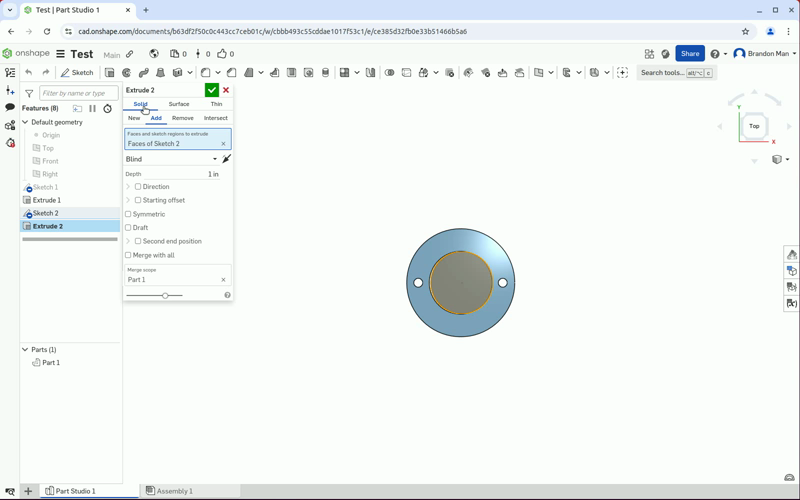
click(143, 106)
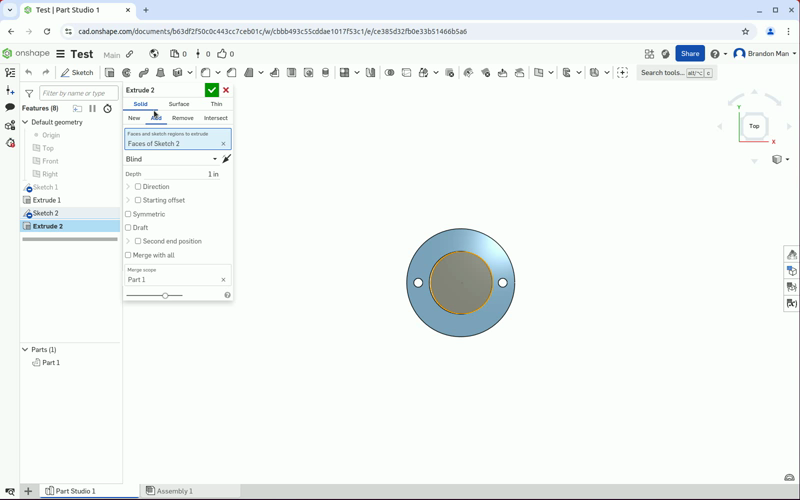
mouse_move(186, 120)
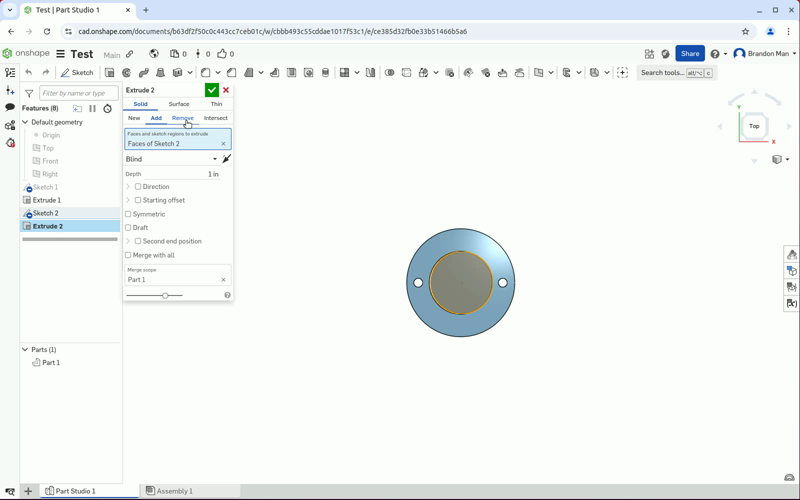
click(186, 120)
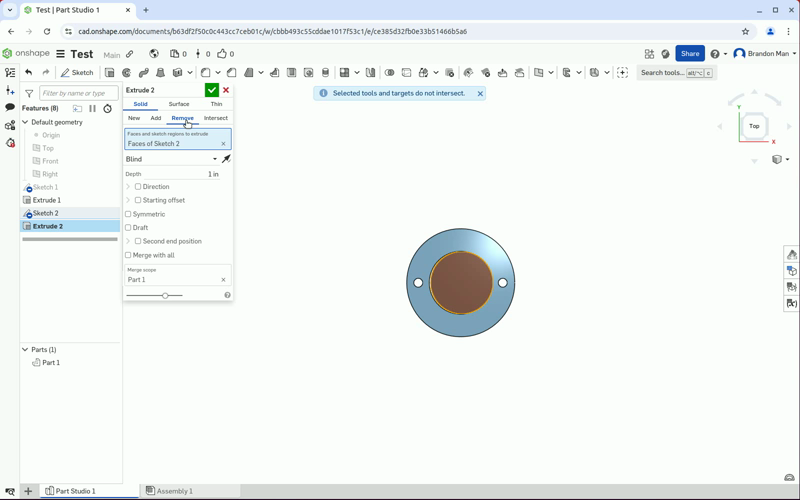
key(tab, 4)
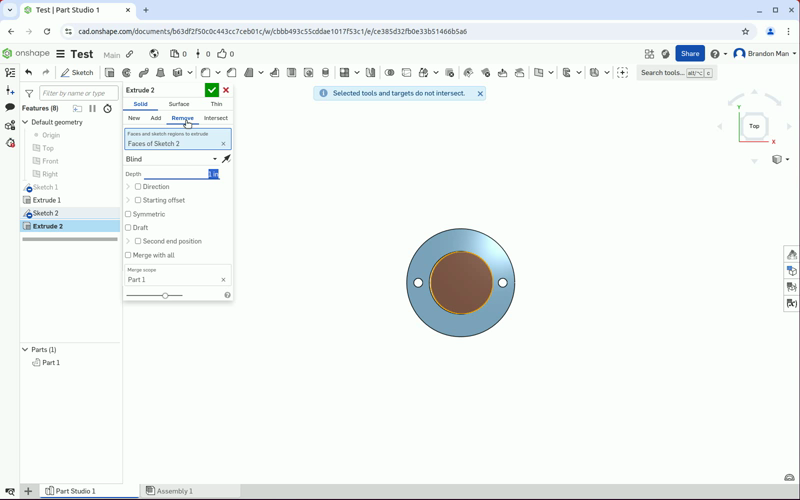
text(-5.777)
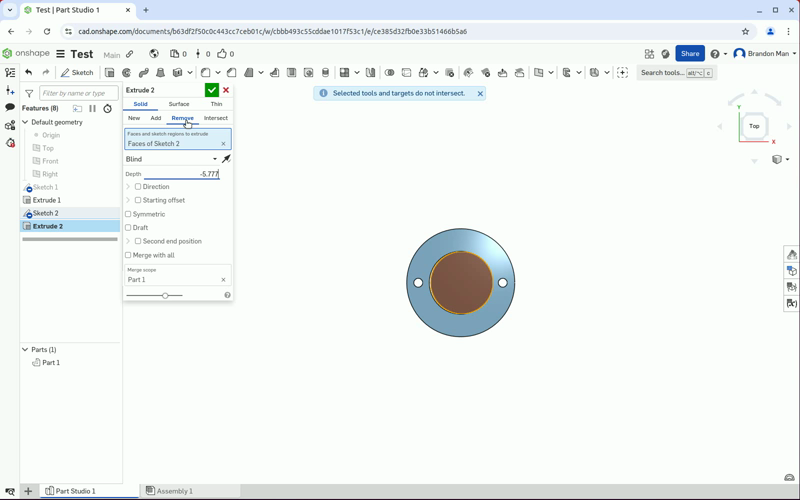
key(tab, 6)
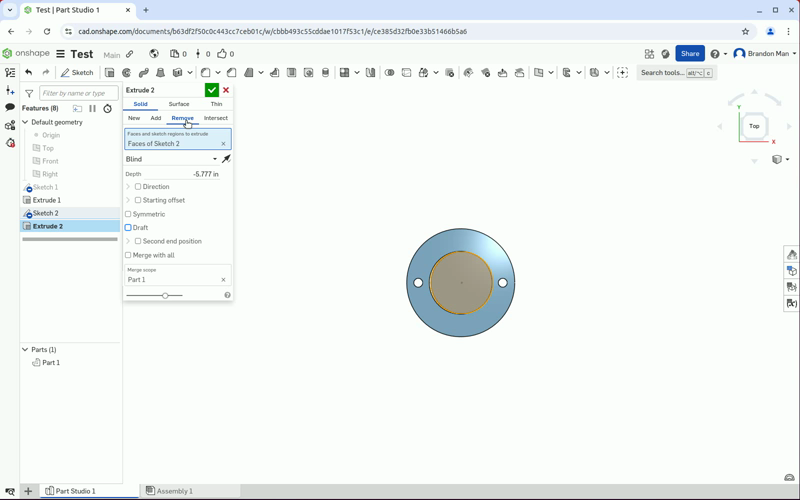
key(space)
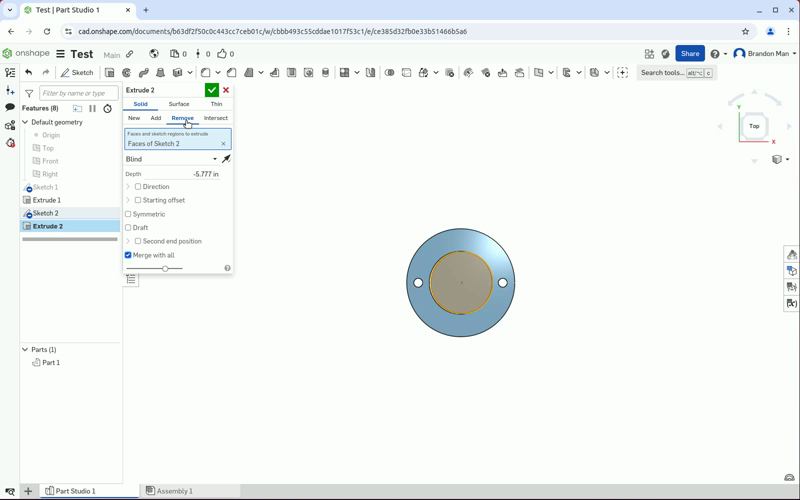
key(enter)
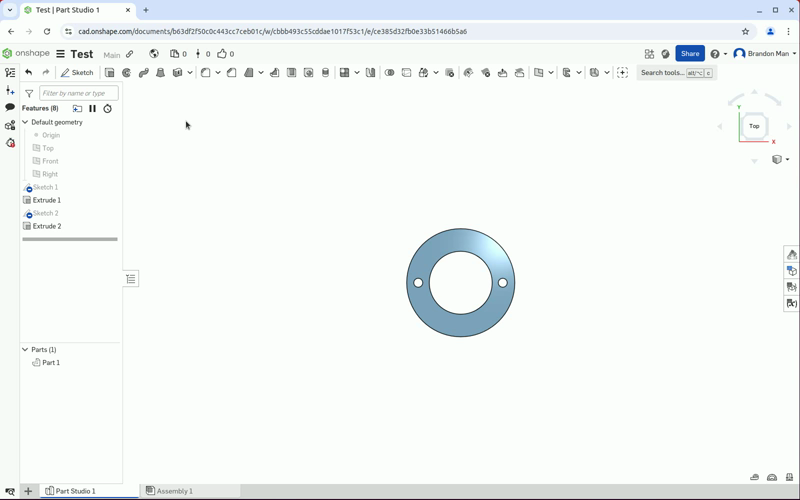
key(shift+h)
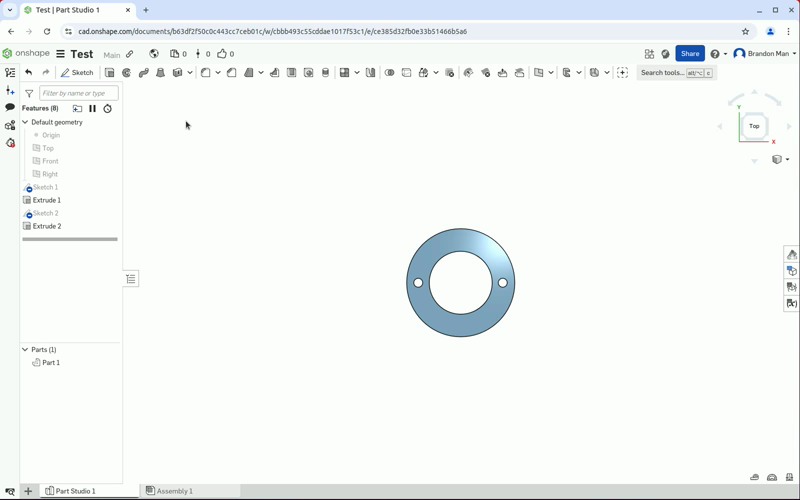
key(shift+h)
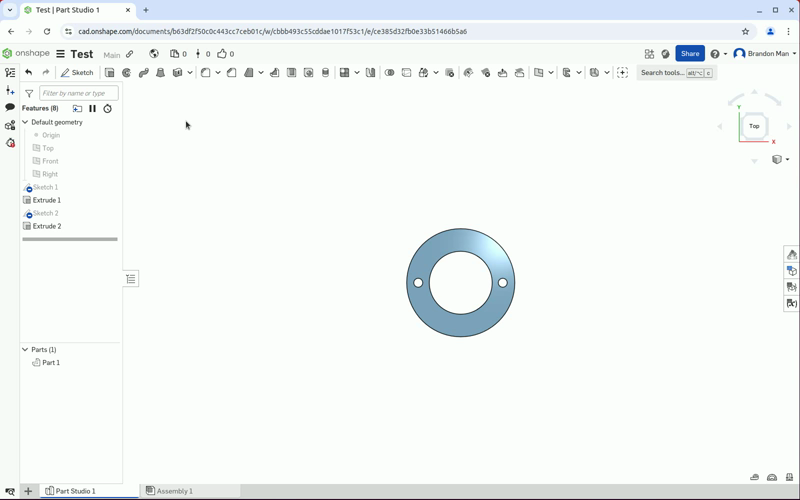
mouse_move(73, 189)
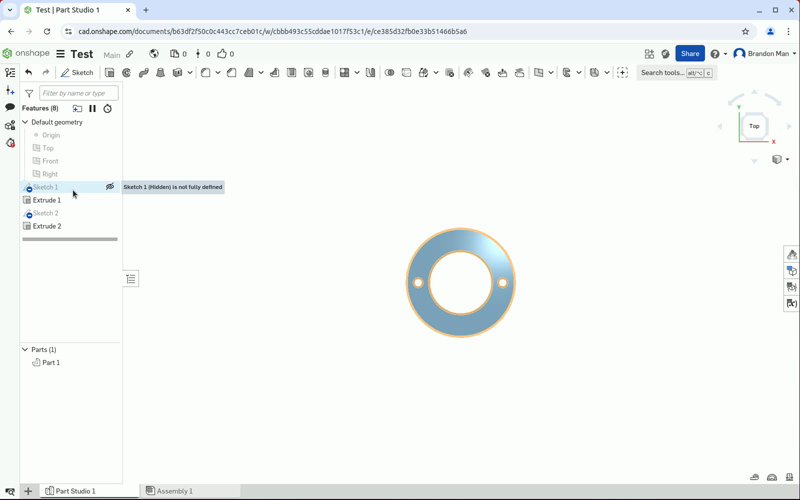
click(73, 189)
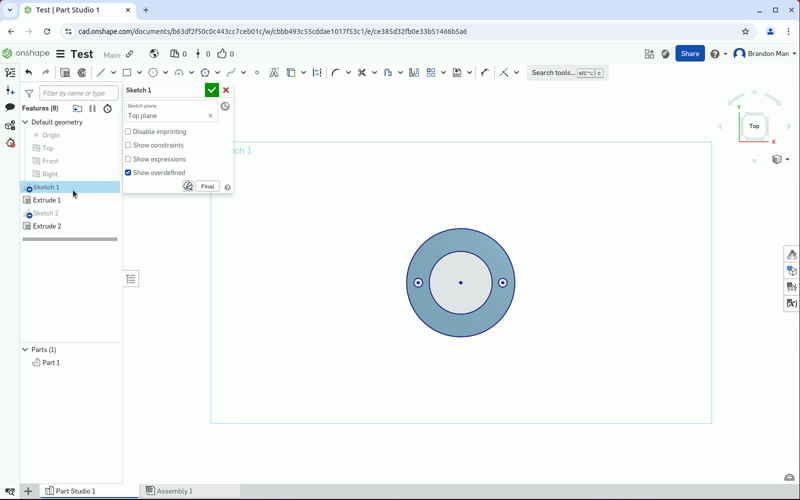
mouse_move(229, 92)
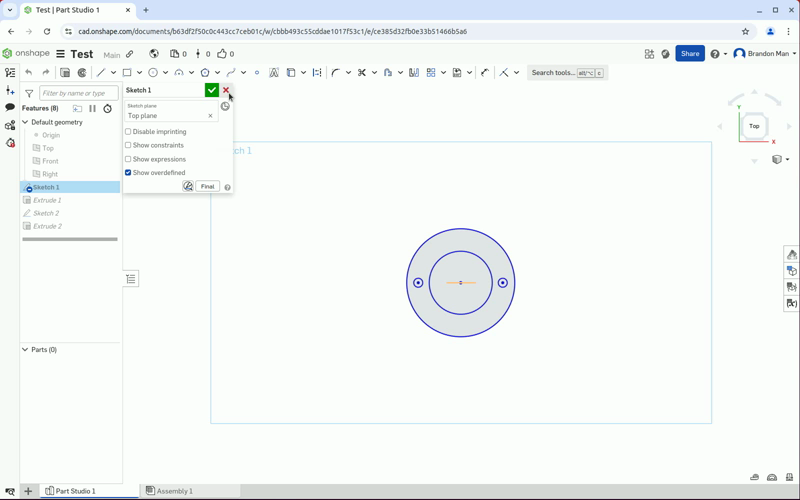
click(229, 92)
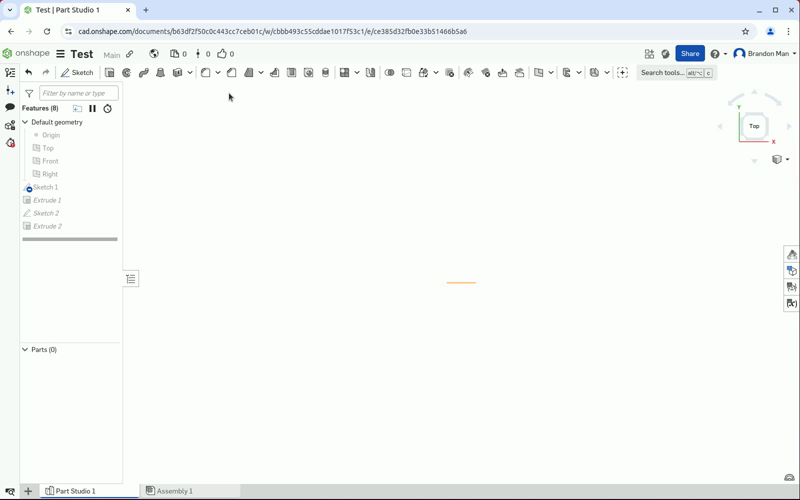
mouse_move(541, 75)
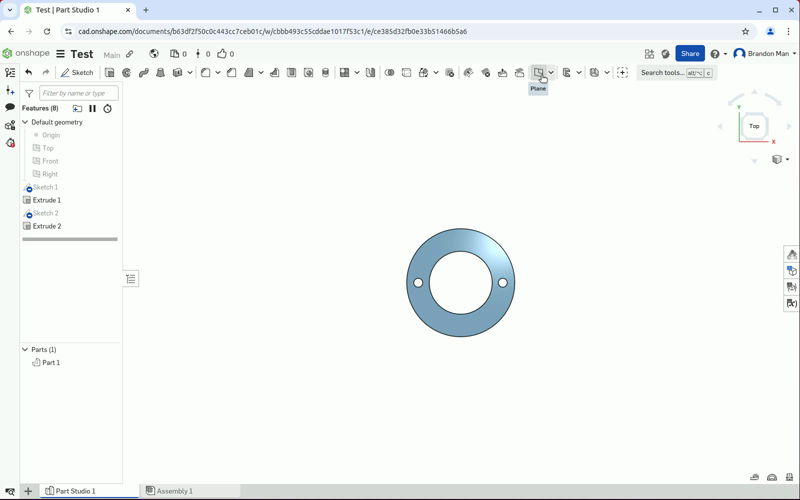
click(541, 75)
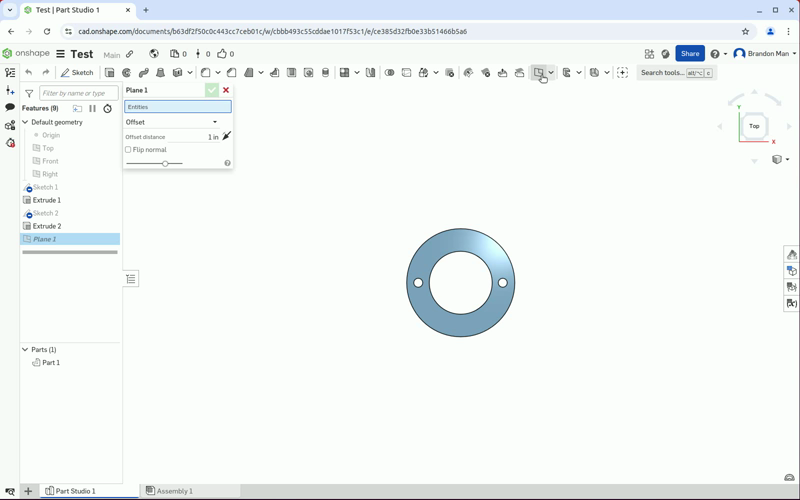
mouse_move(73, 150)
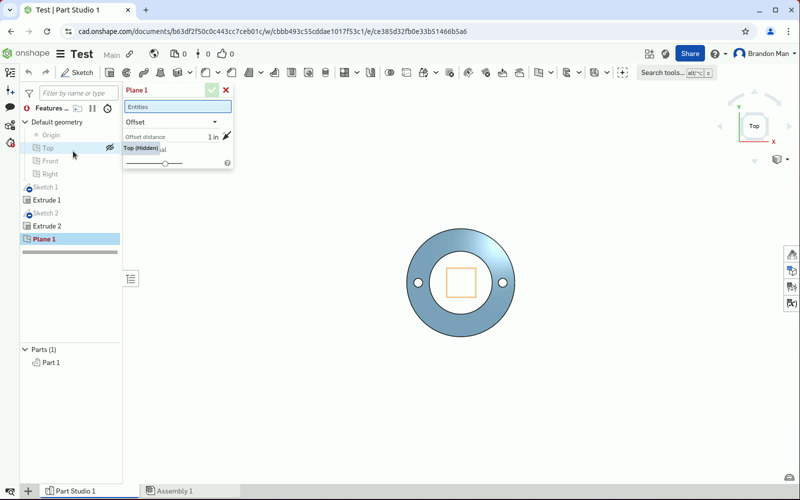
click(73, 150)
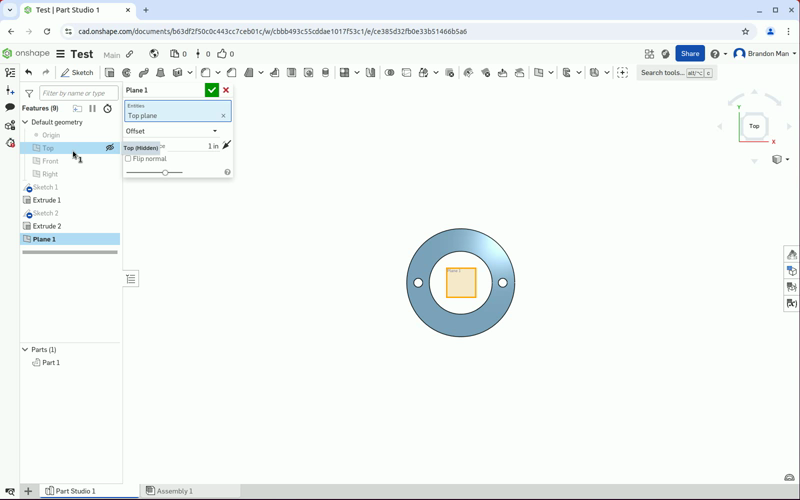
key(tab, 2)
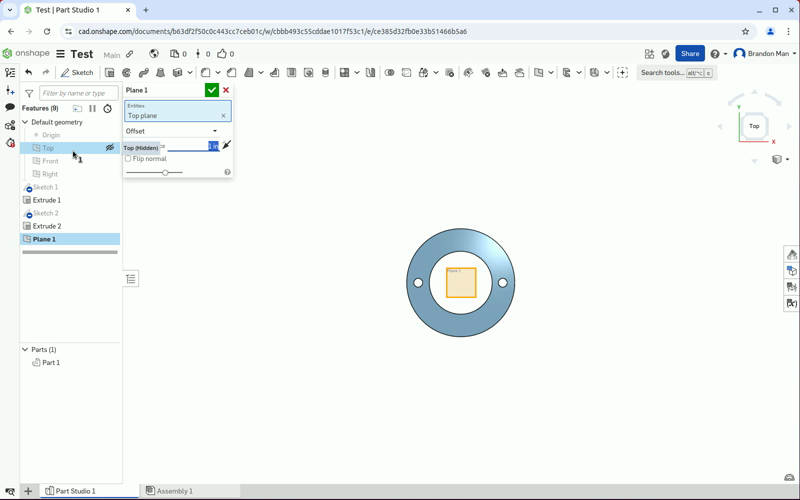
text(11.554)
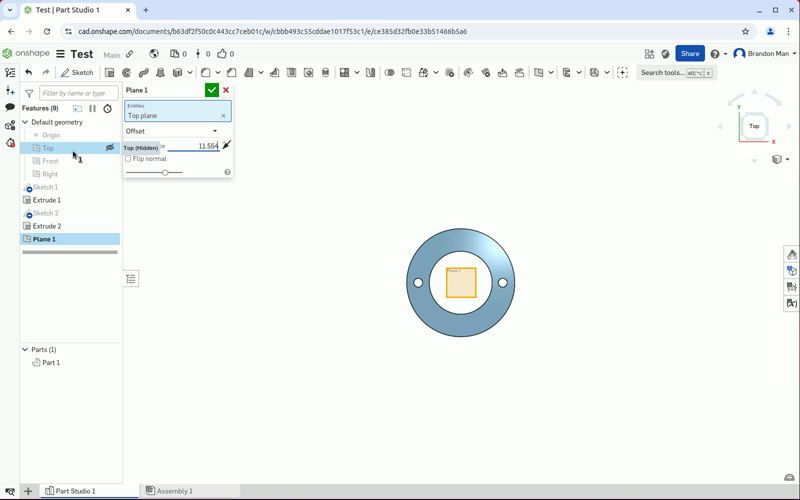
key(enter, 2)
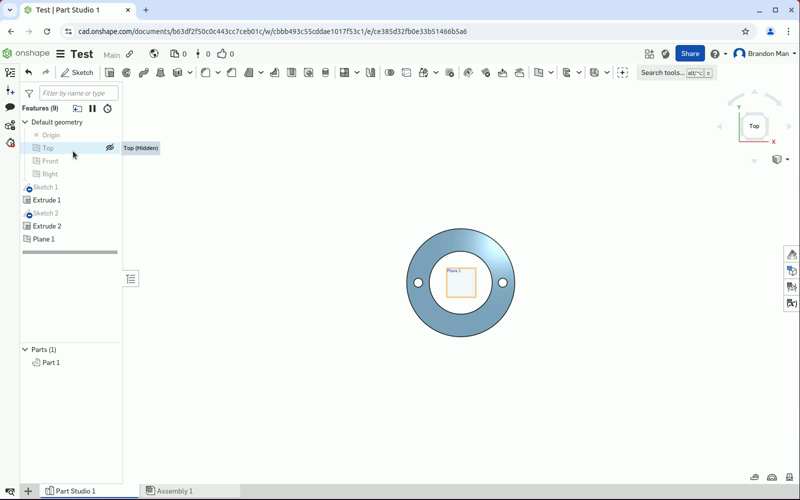
key(shift+s)
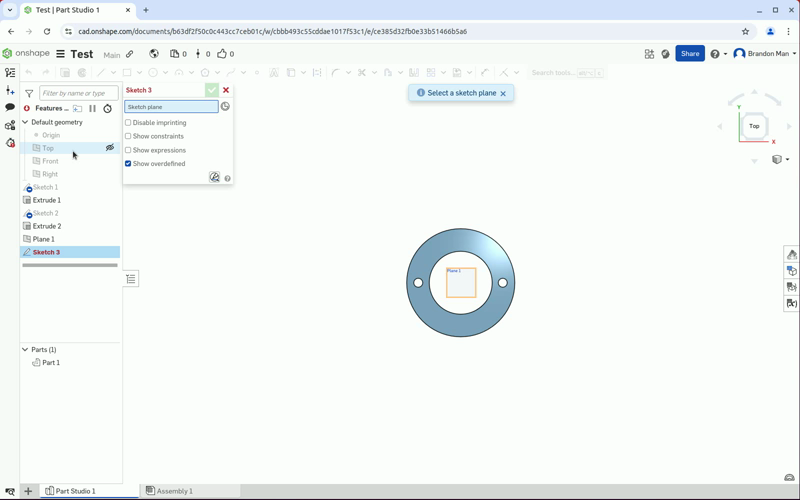
mouse_move(73, 241)
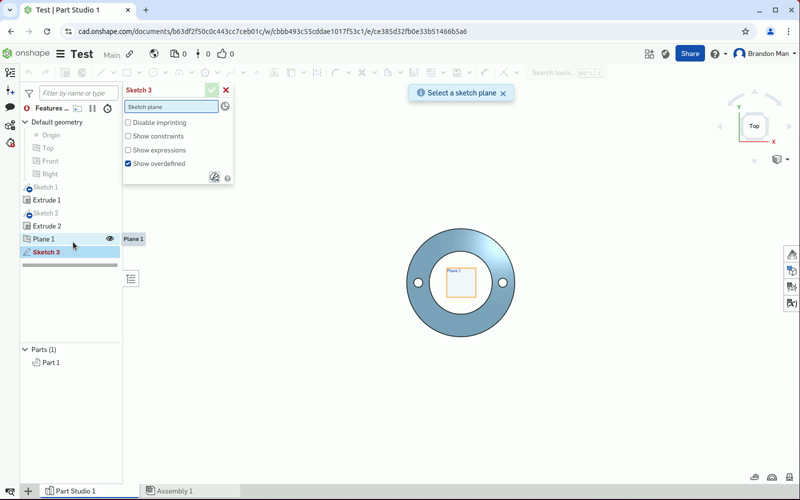
click(73, 241)
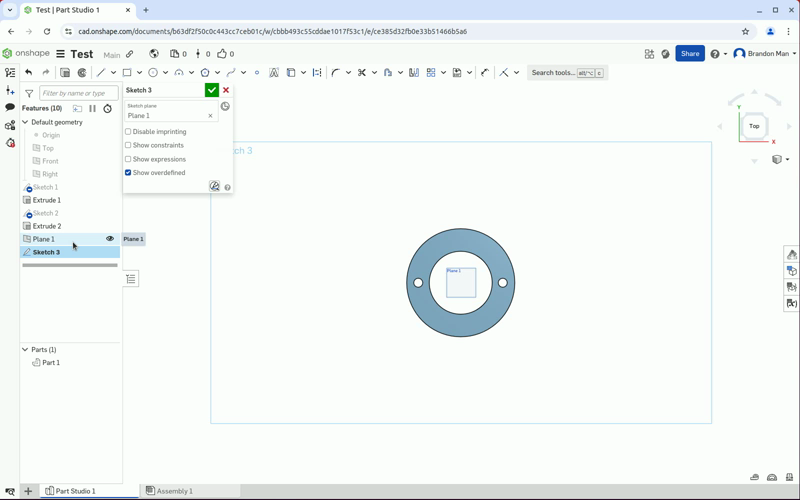
mouse_move(73, 352)
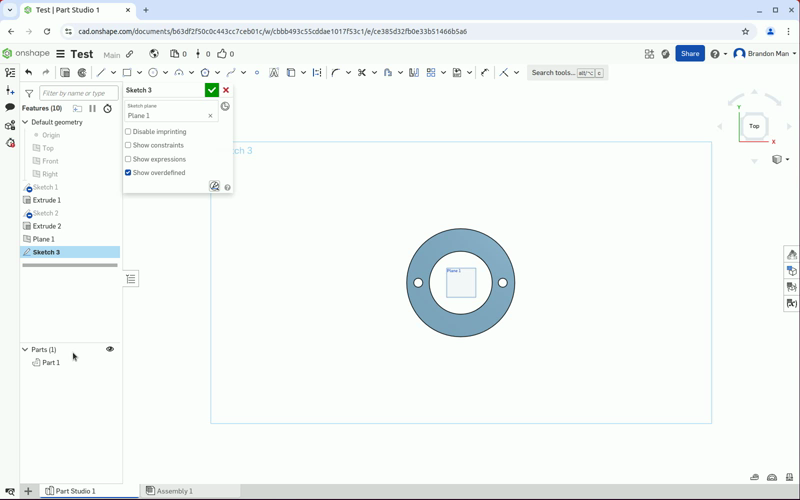
key(y)
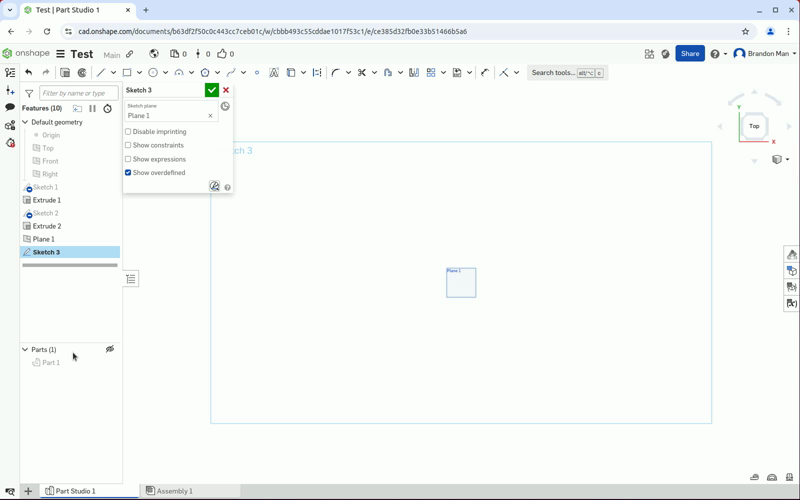
key(l)
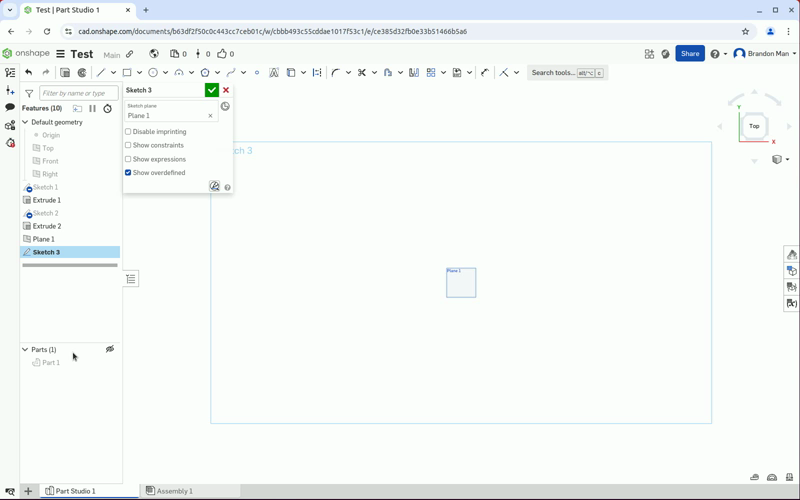
key_down(shift)
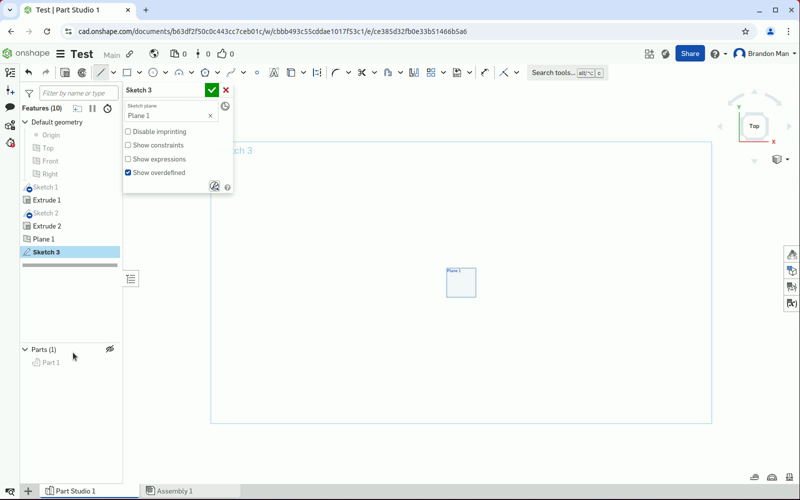
mouse_move(406, 282)
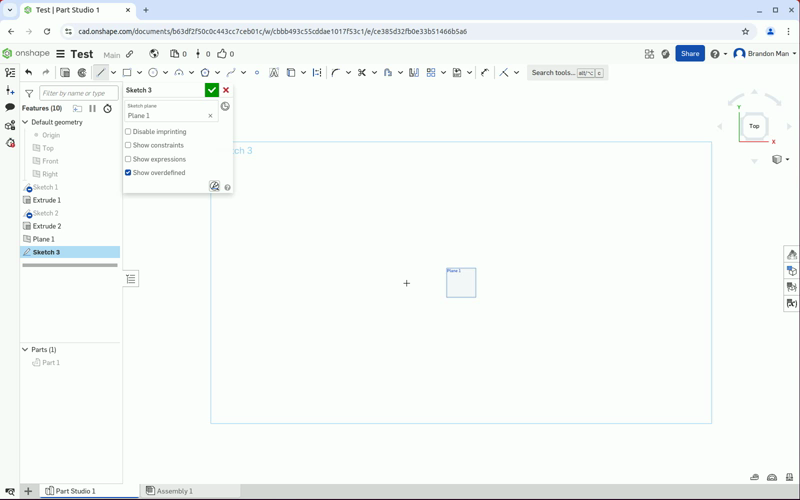
click(406, 282)
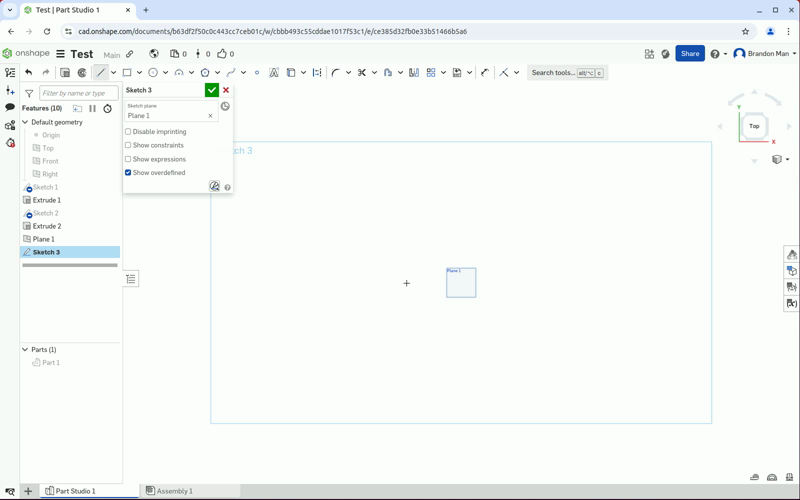
key_up(shift)
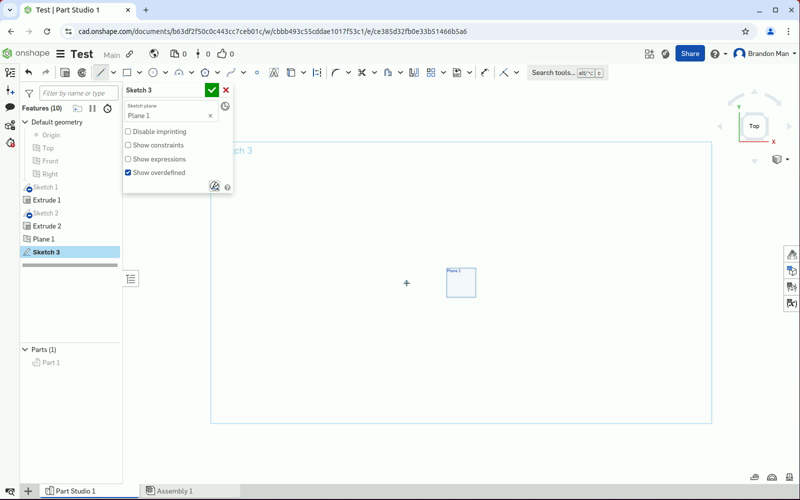
key_down(shift)
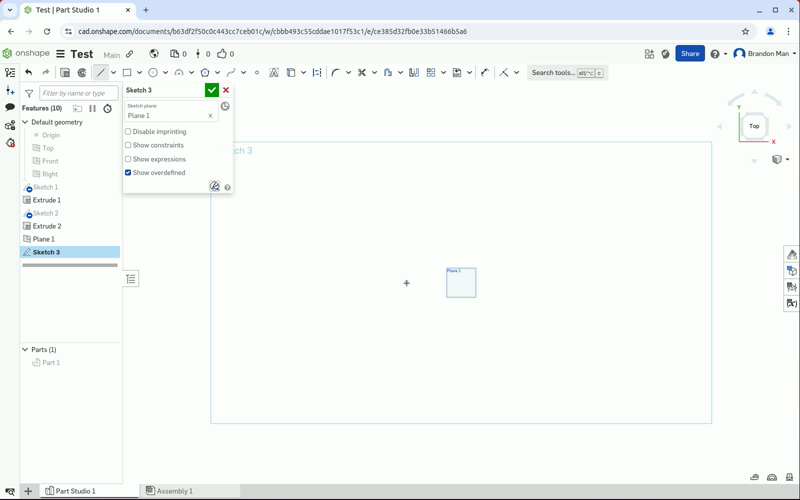
mouse_move(436, 282)
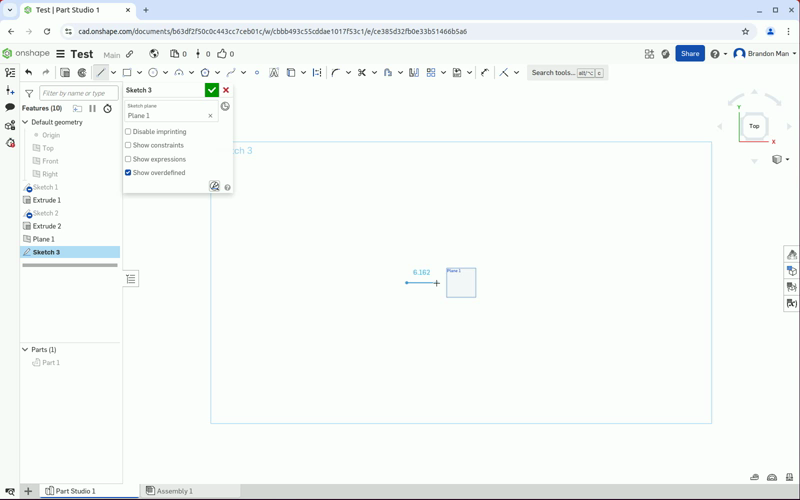
mouse_move(433, 328)
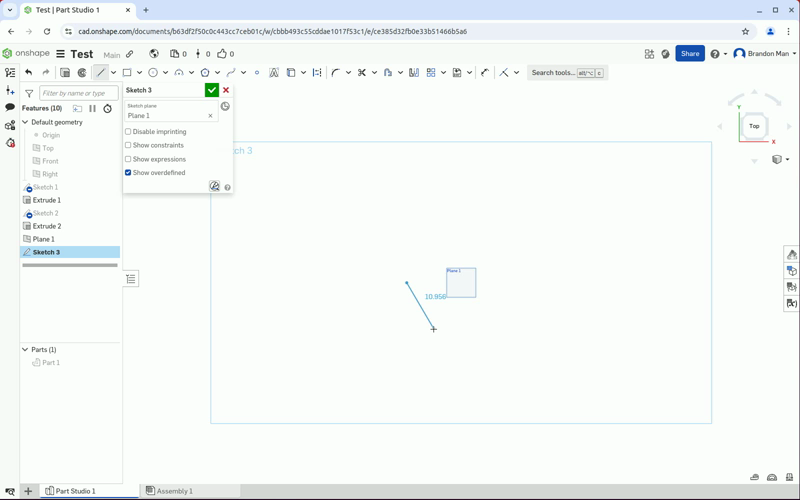
click(433, 328)
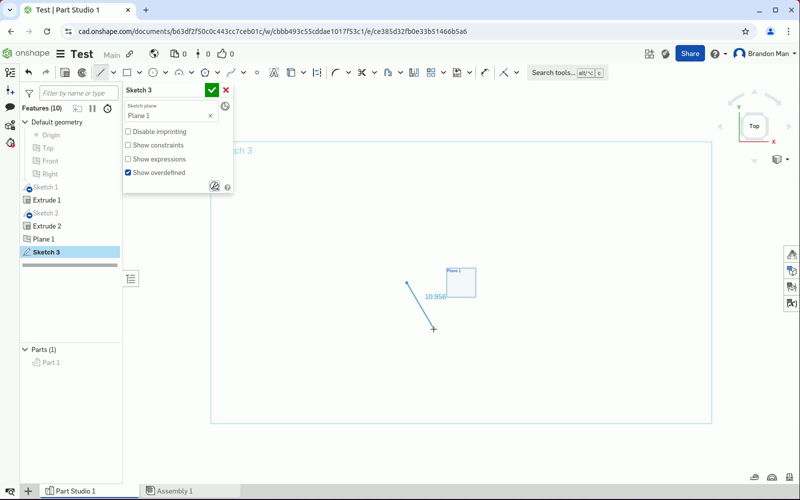
key_up(shift)
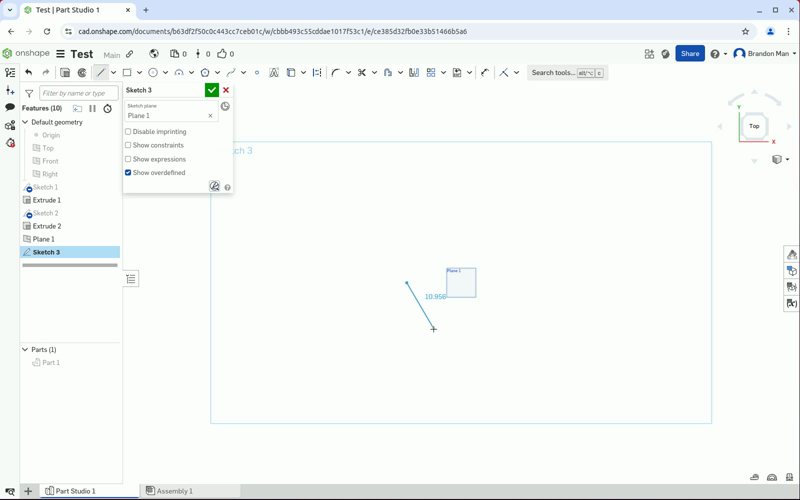
key_down(shift)
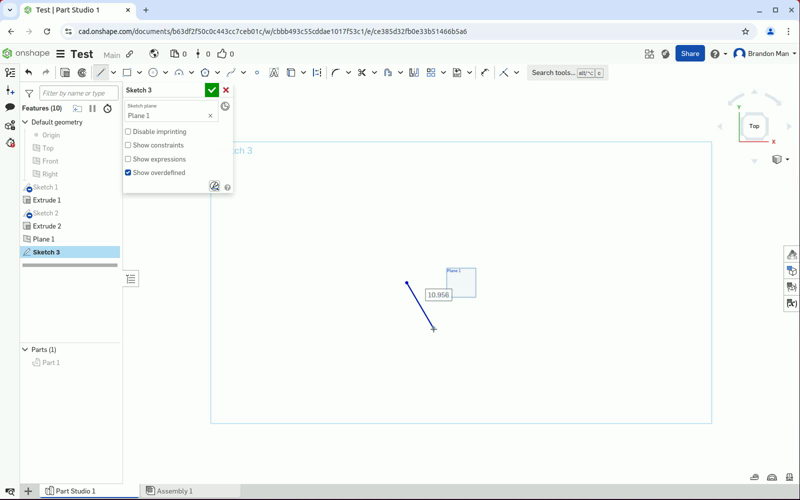
mouse_move(463, 328)
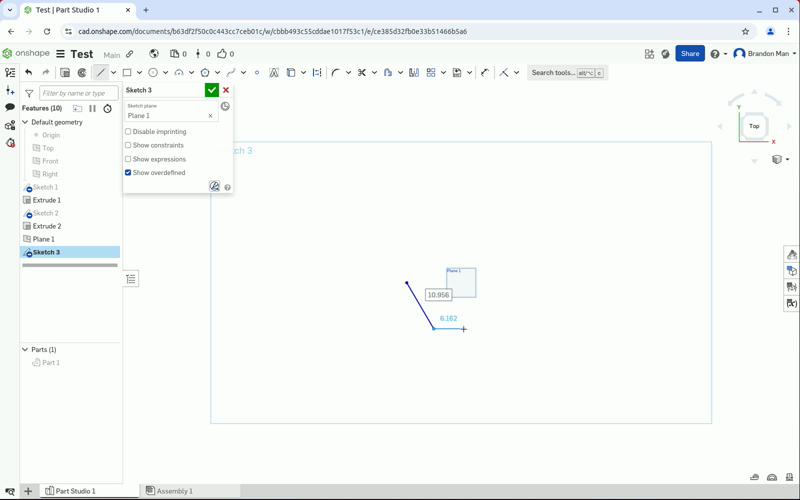
mouse_move(486, 328)
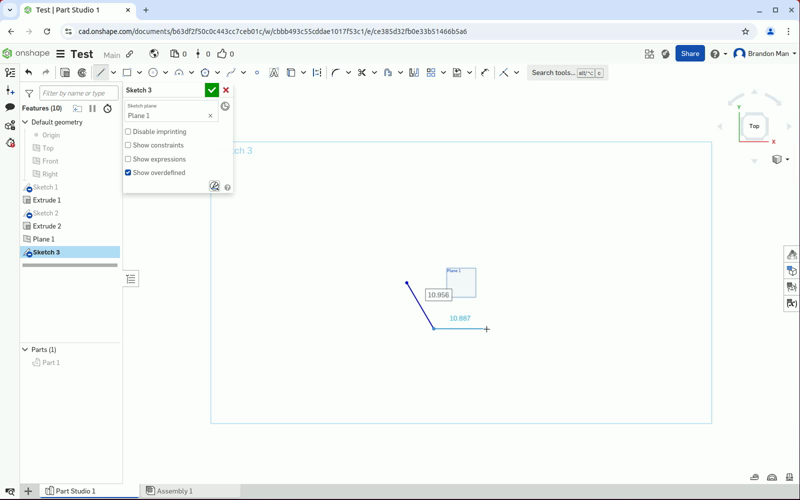
click(486, 328)
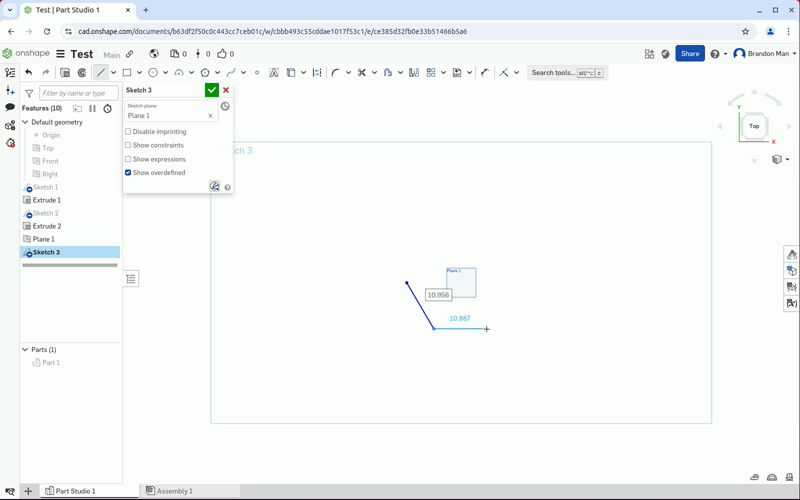
key_up(shift)
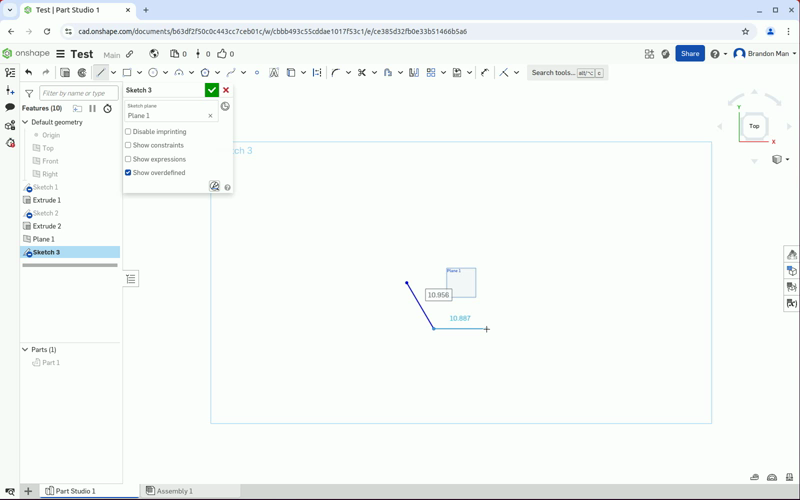
key_down(shift)
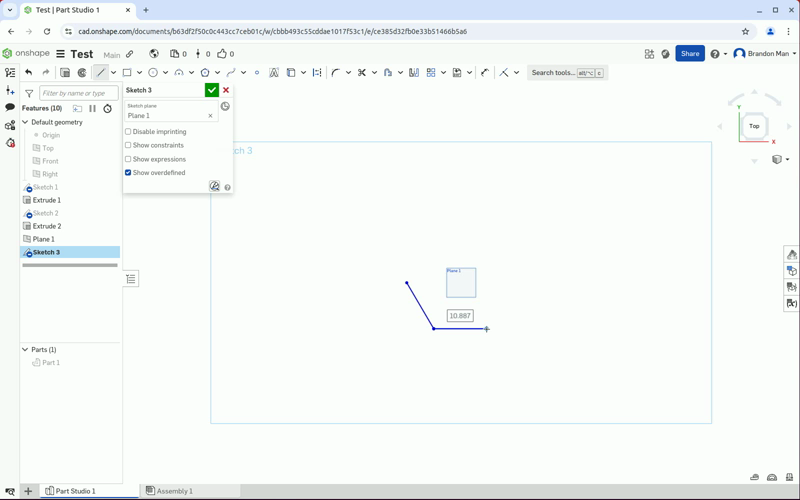
mouse_move(516, 328)
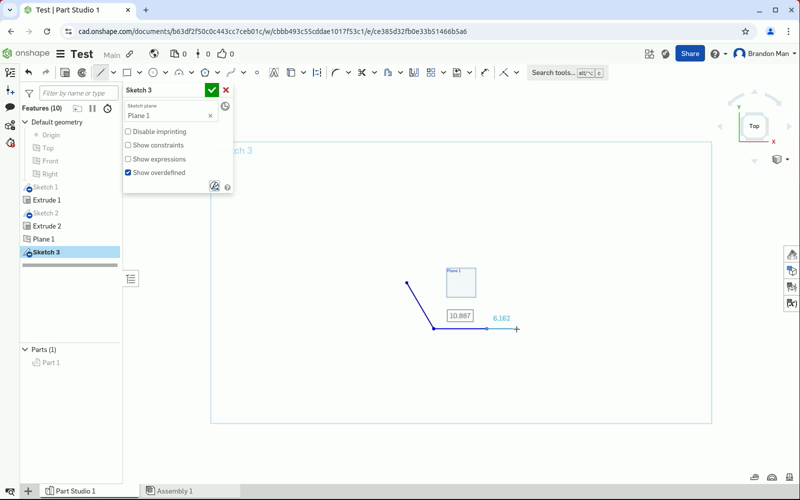
mouse_move(513, 282)
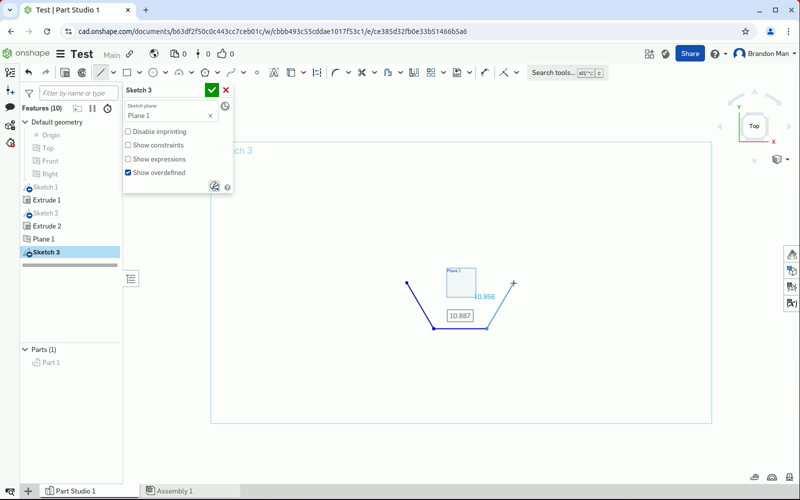
click(513, 282)
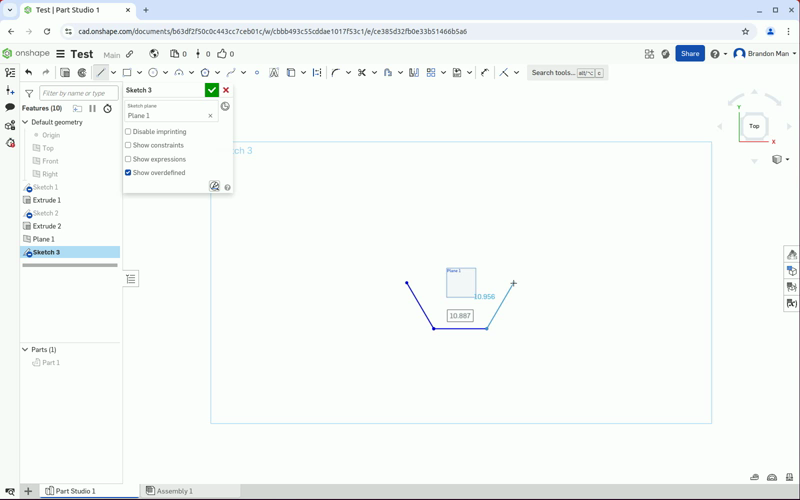
key_up(shift)
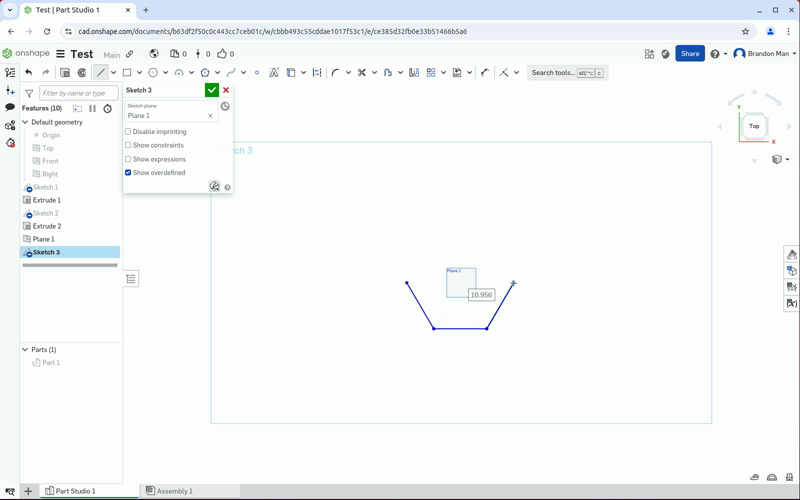
key_down(shift)
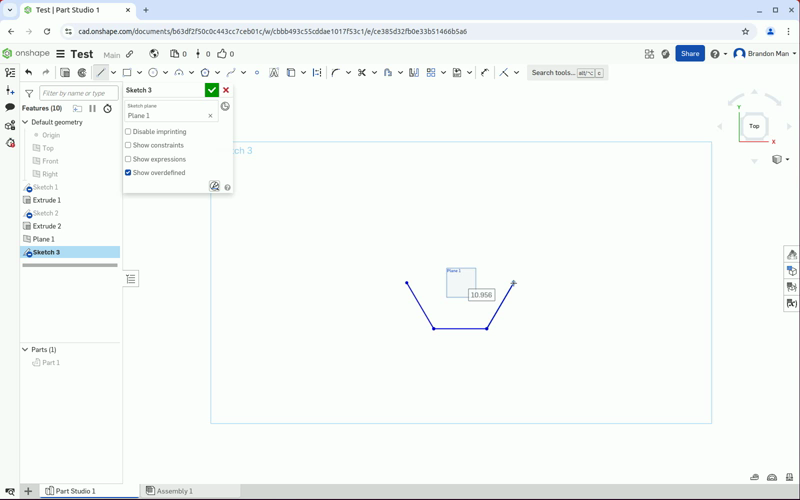
mouse_move(543, 282)
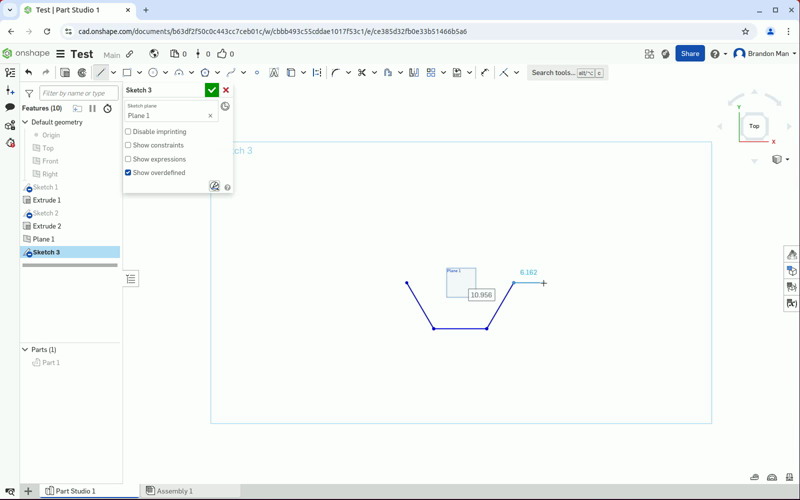
mouse_move(486, 237)
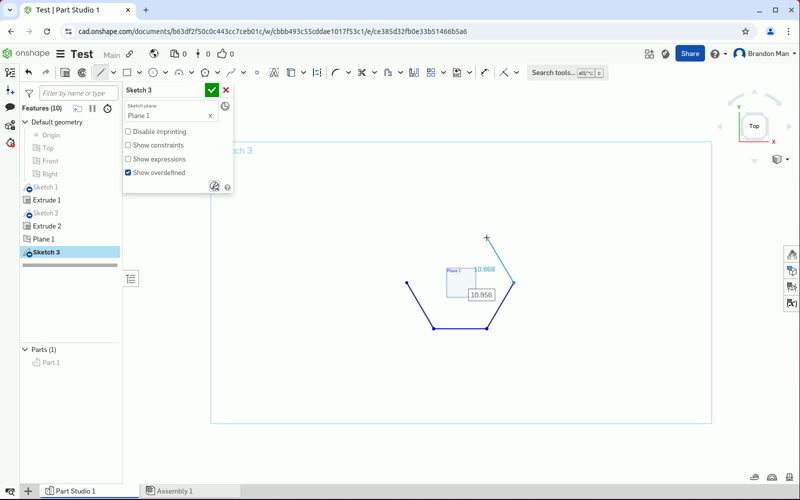
click(486, 237)
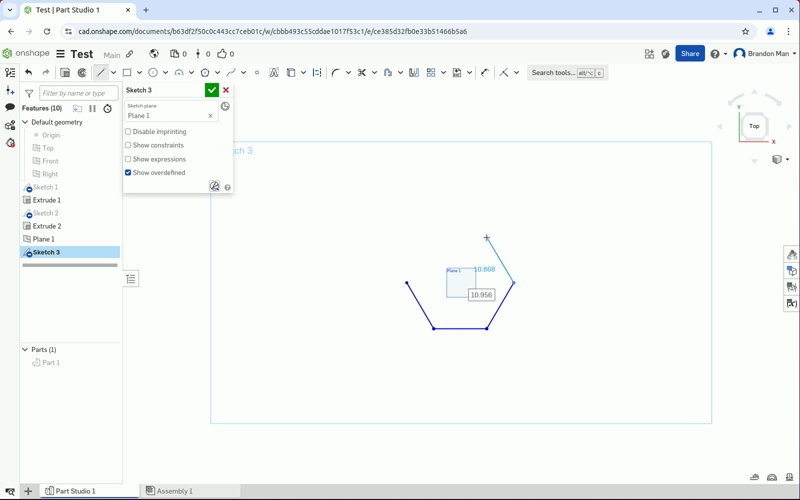
key_up(shift)
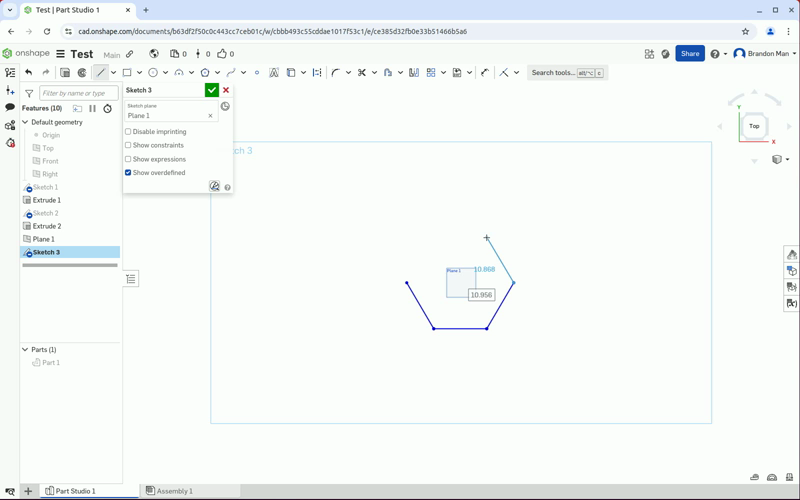
key_down(shift)
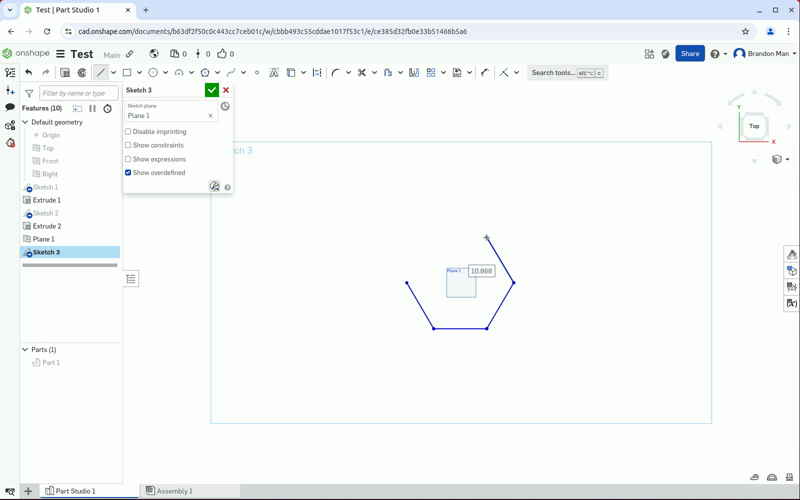
mouse_move(516, 237)
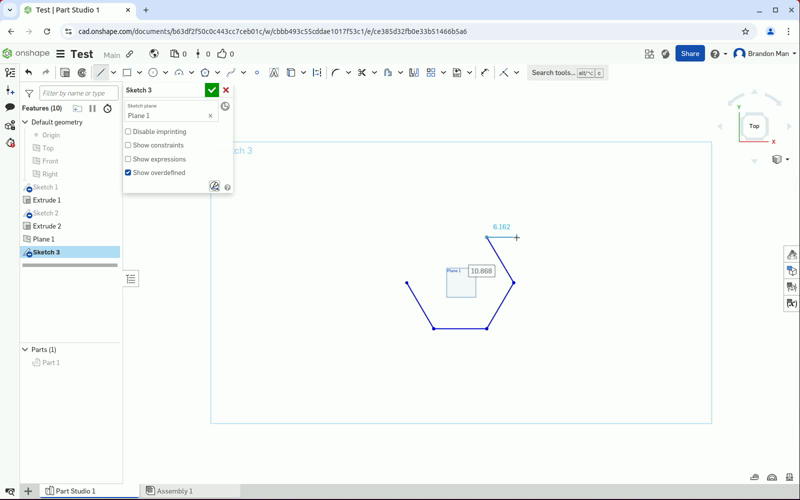
mouse_move(433, 237)
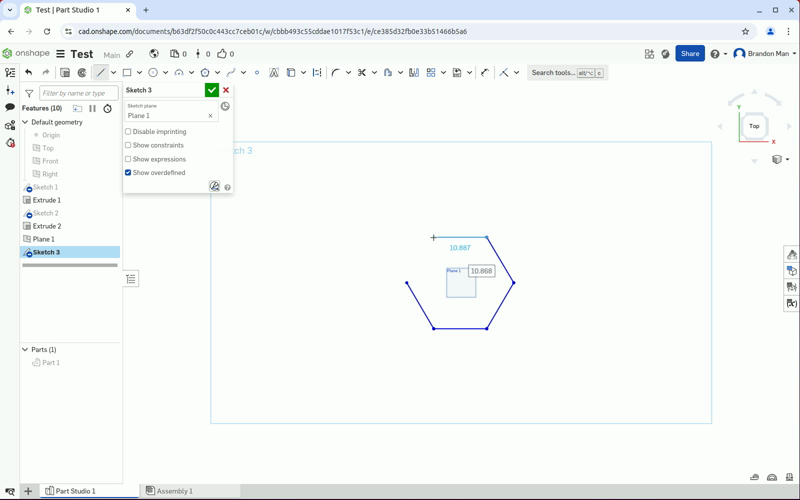
click(433, 237)
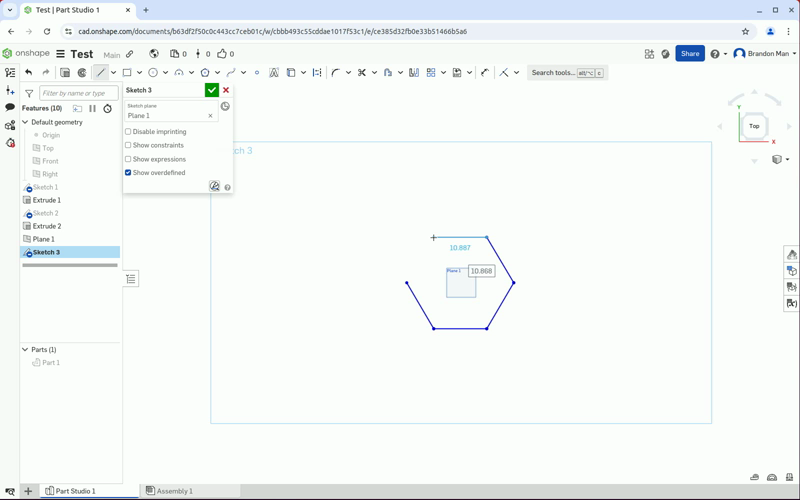
key_up(shift)
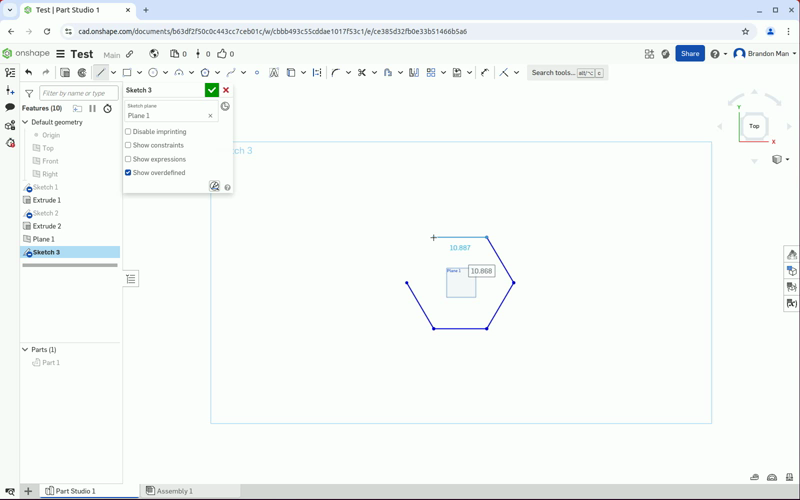
mouse_move(463, 237)
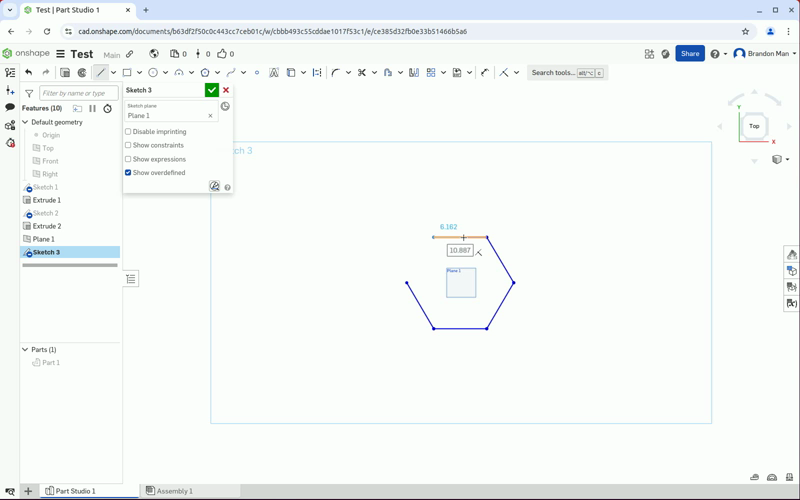
key_down(shift)
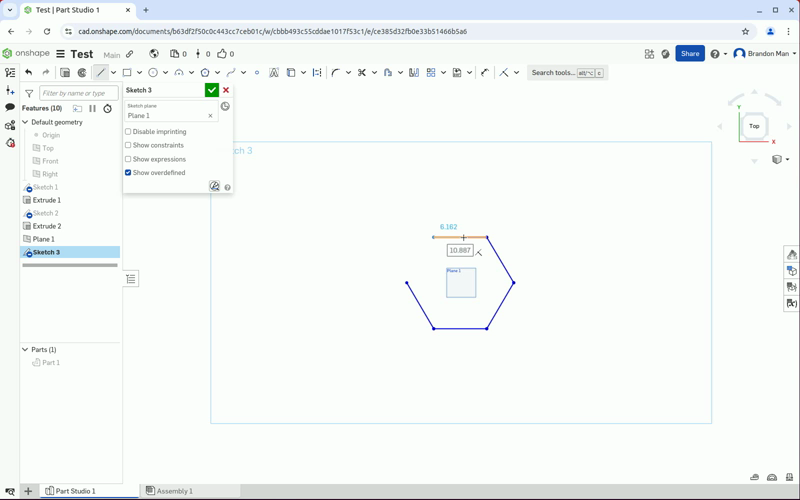
mouse_move(406, 282)
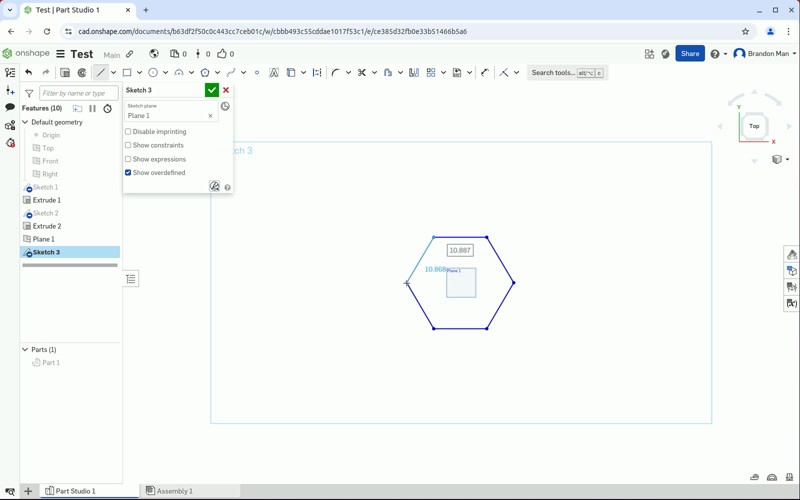
key_up(shift)
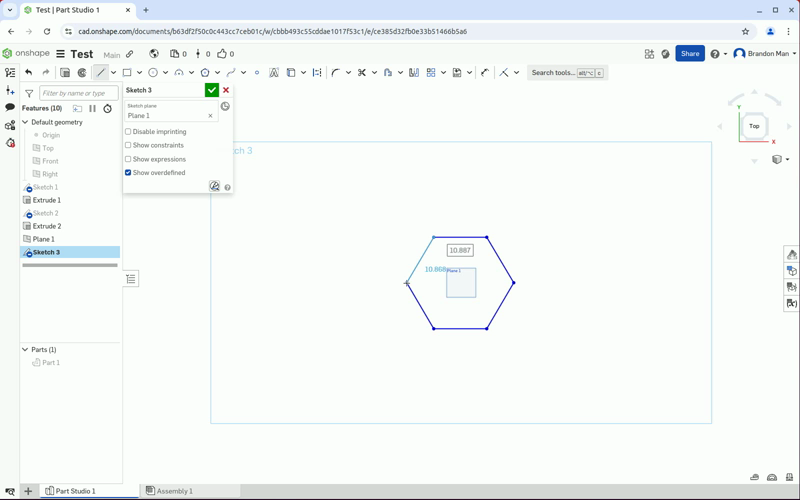
click(406, 282)
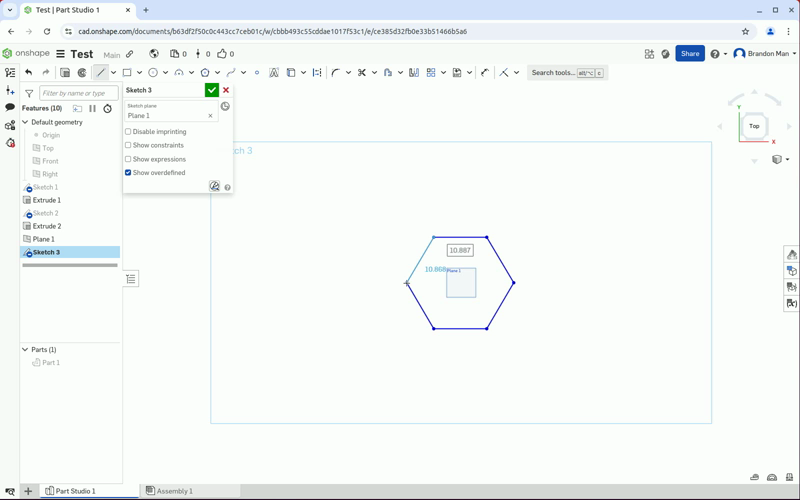
key(esc)
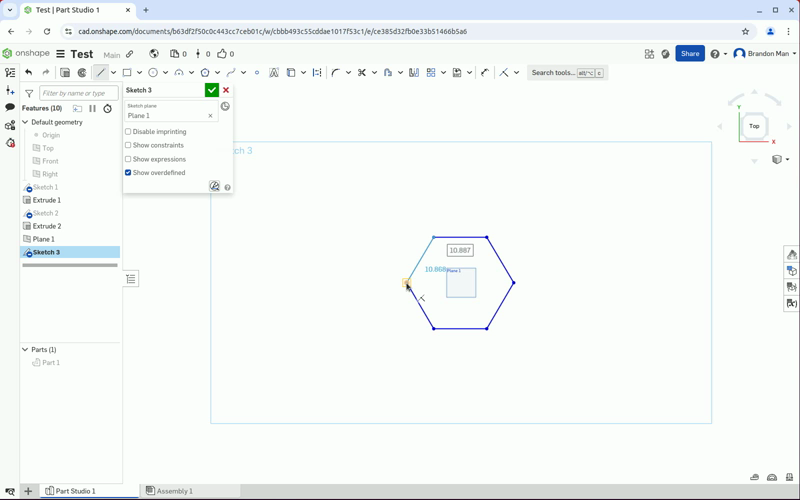
key(c)
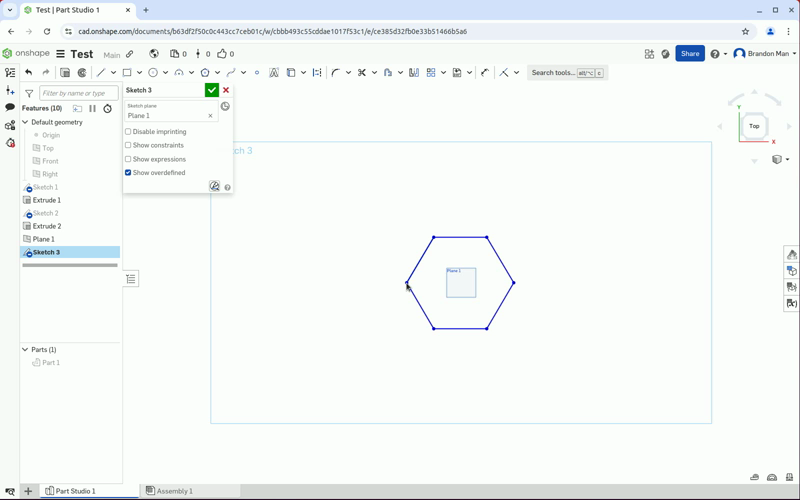
key_down(shift)
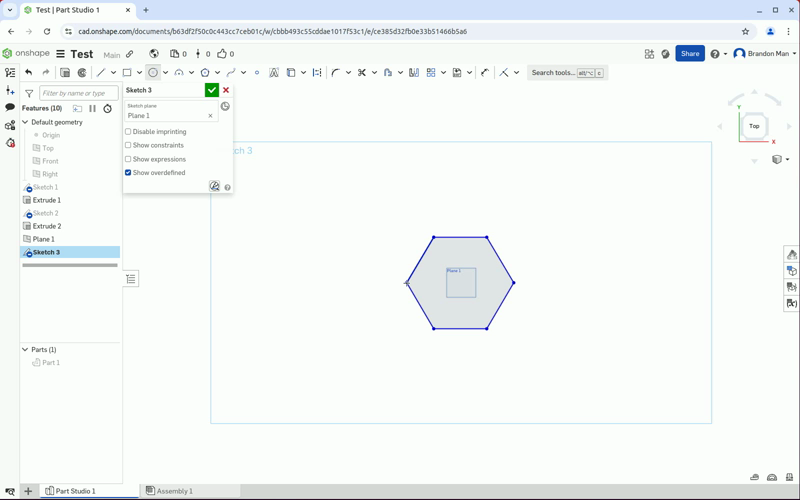
mouse_move(418, 282)
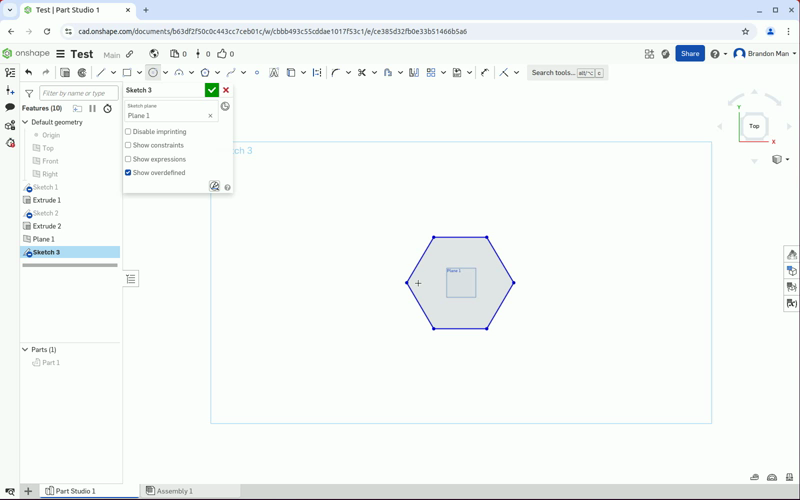
click(418, 282)
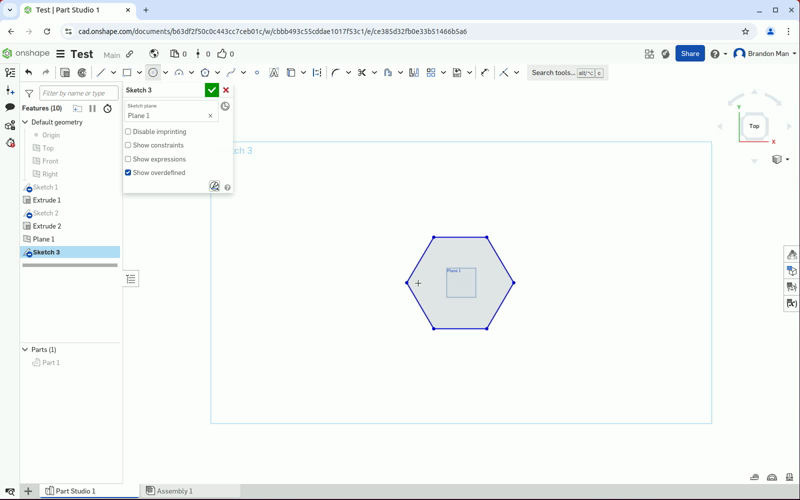
key_up(shift)
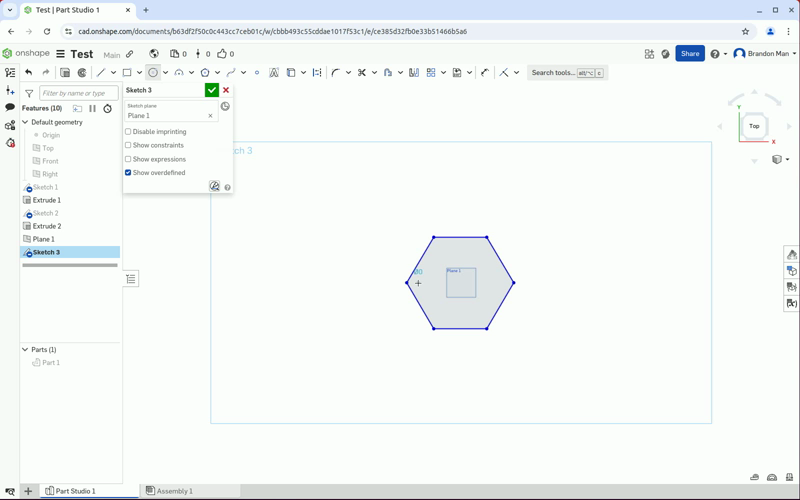
mouse_move(422, 282)
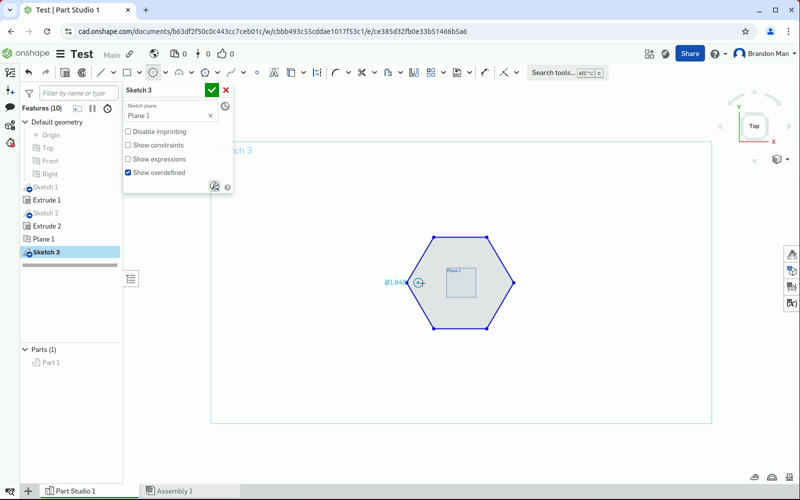
click(422, 282)
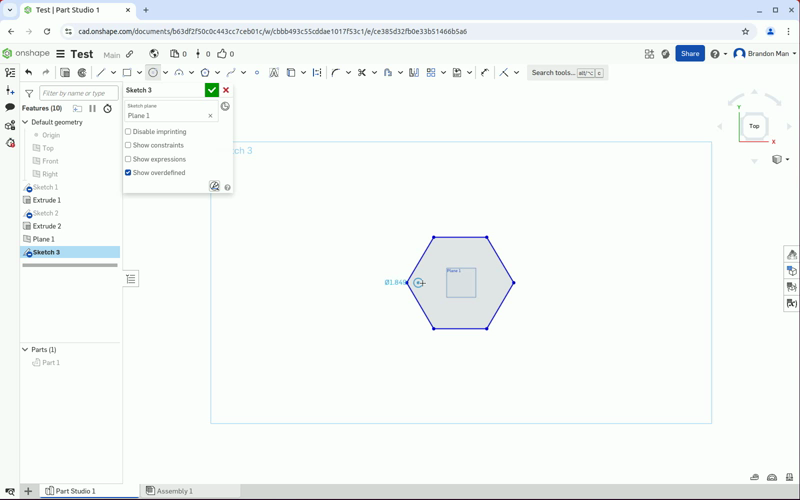
key(esc)
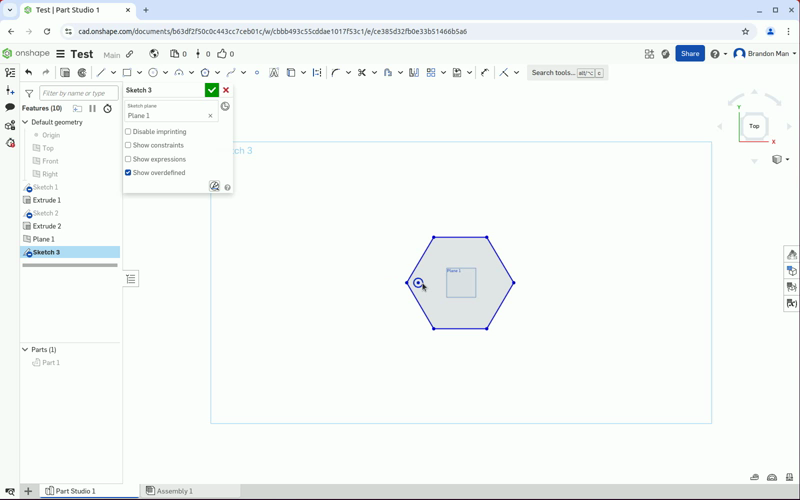
key(c)
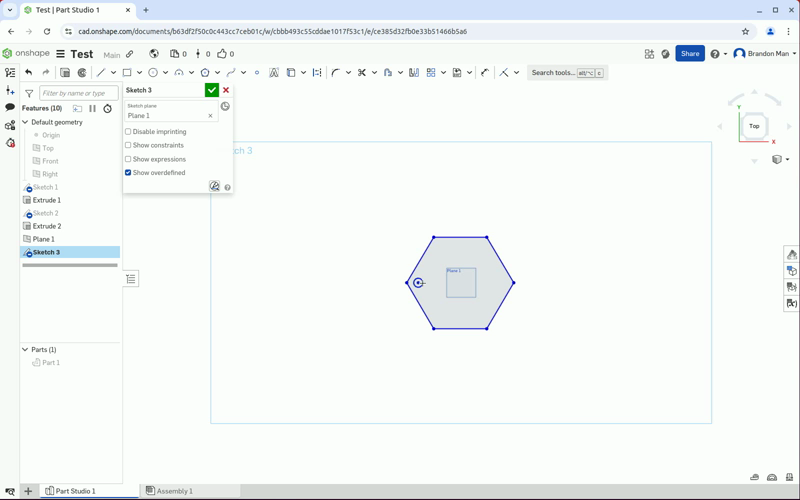
key_down(shift)
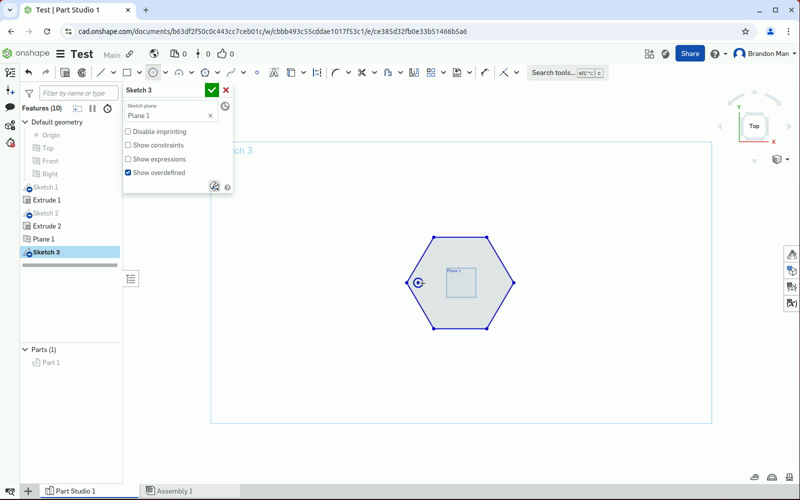
mouse_move(460, 282)
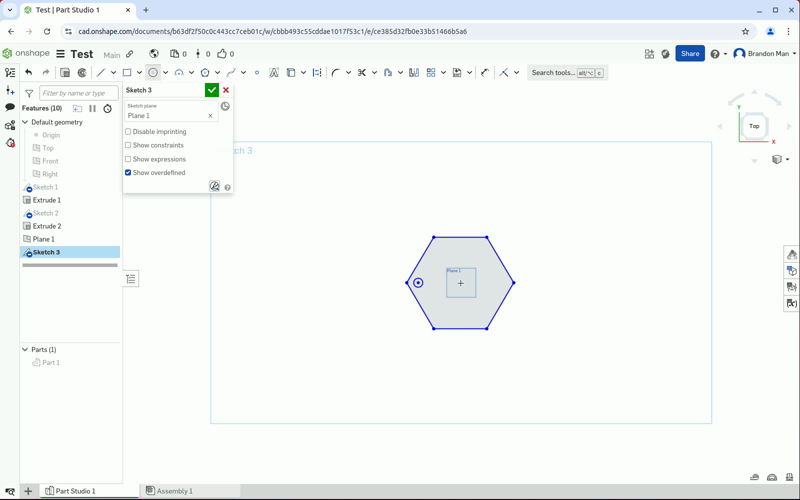
click(460, 282)
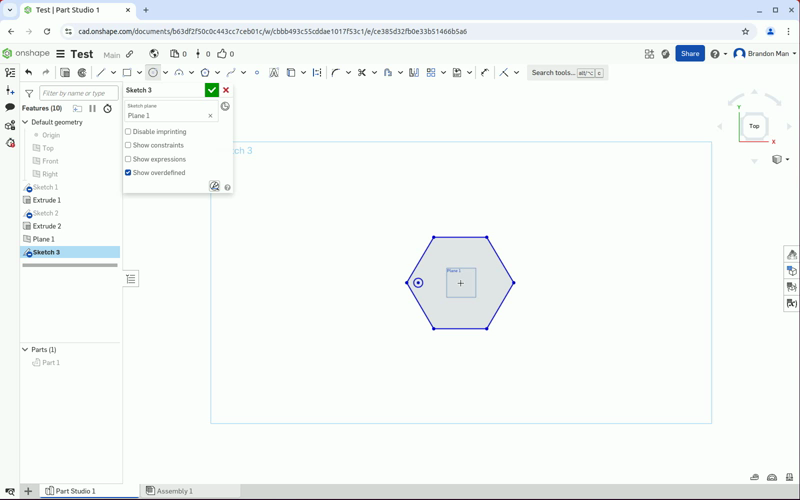
key_up(shift)
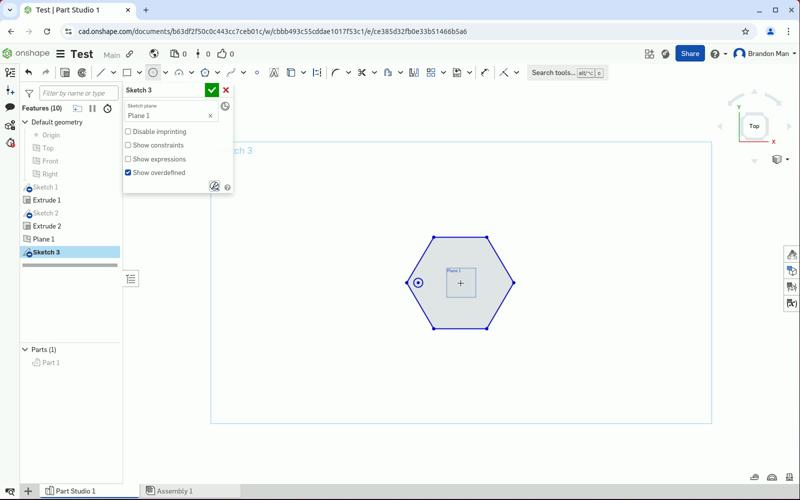
mouse_move(492, 282)
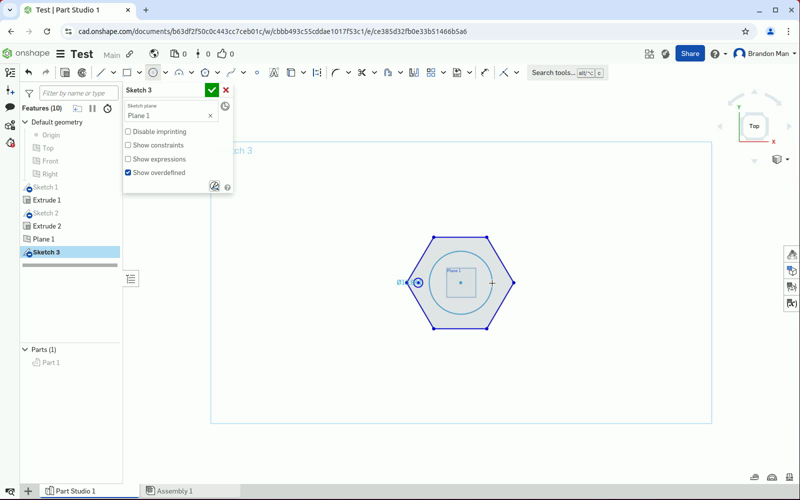
click(492, 282)
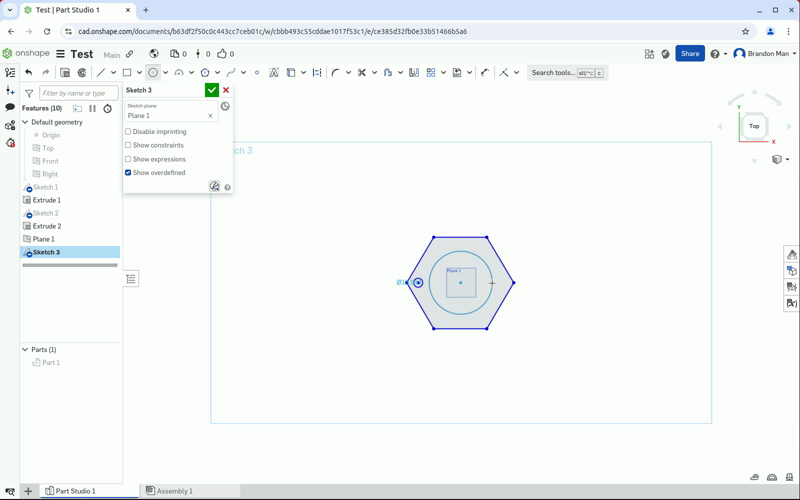
key(esc)
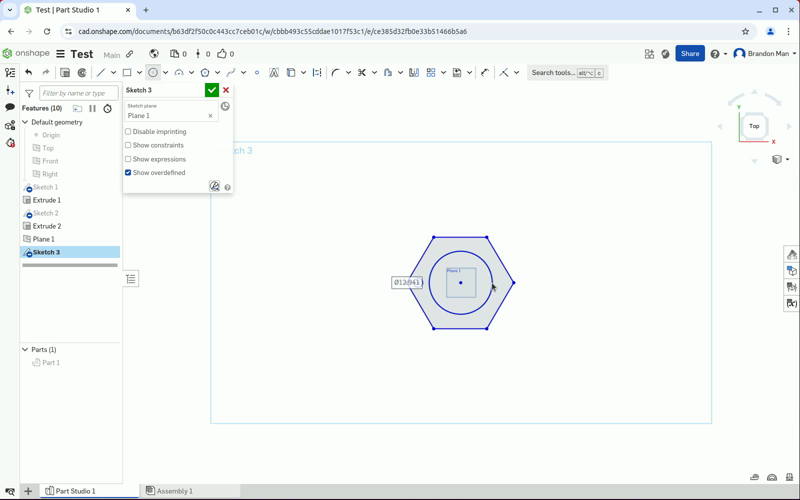
key(c)
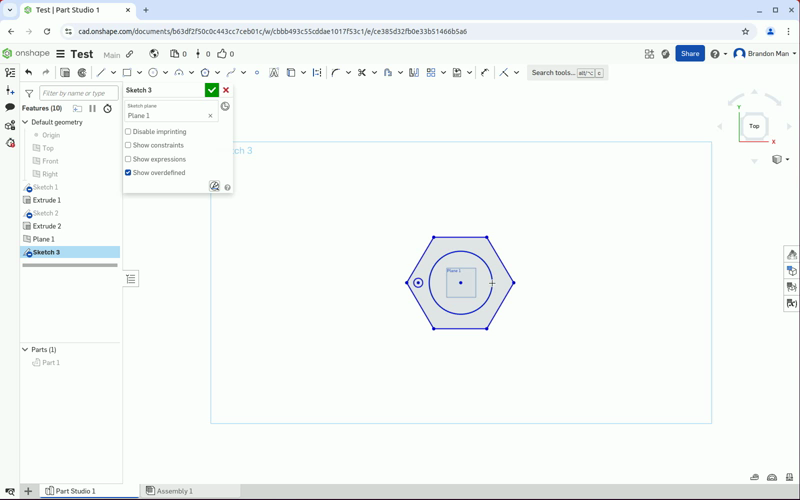
key_down(shift)
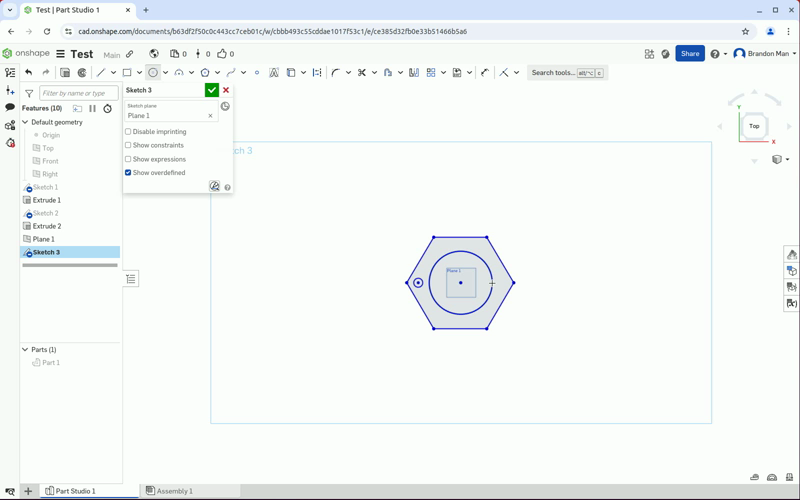
mouse_move(502, 282)
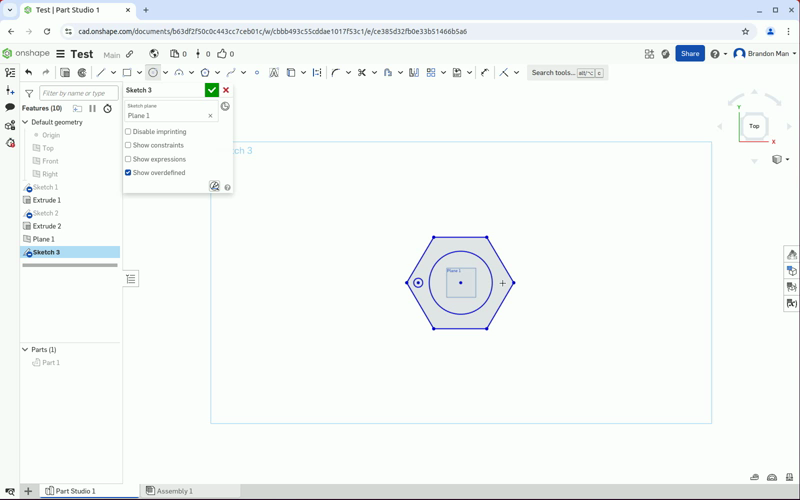
click(502, 282)
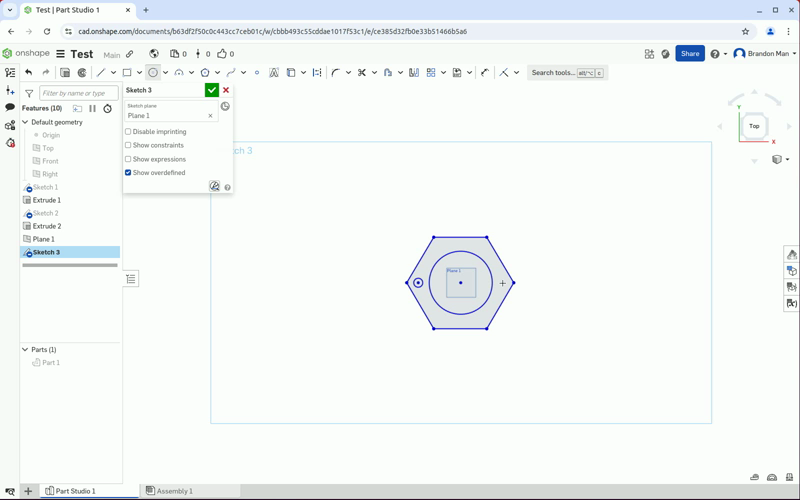
key_up(shift)
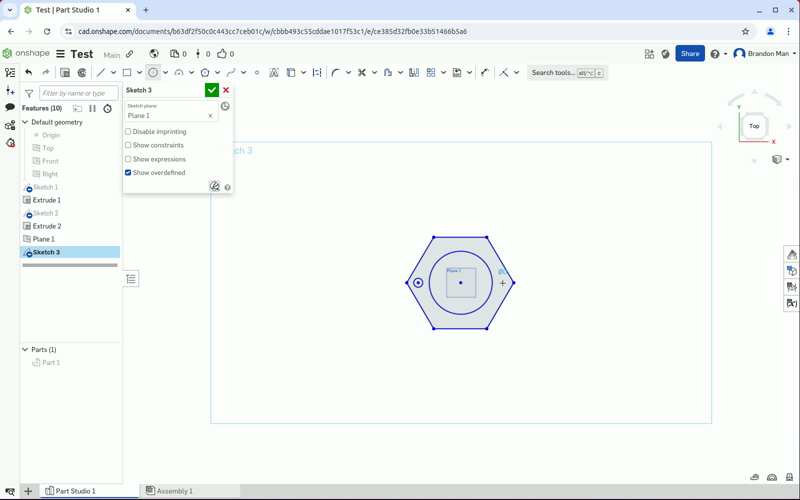
mouse_move(507, 282)
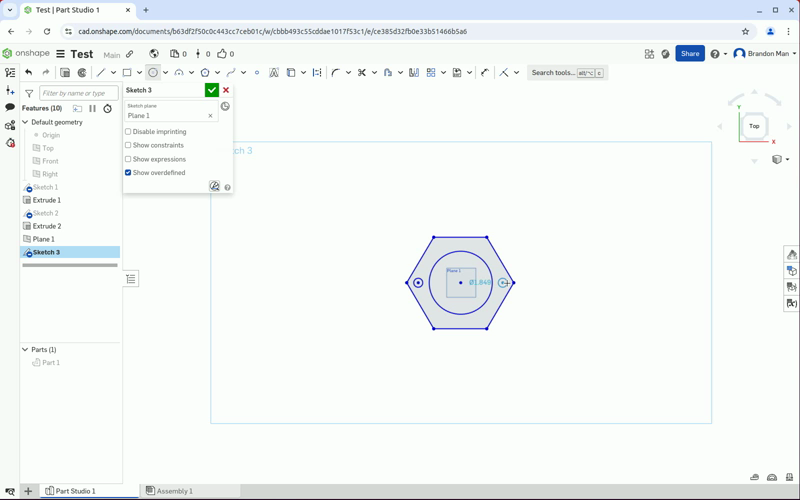
click(507, 282)
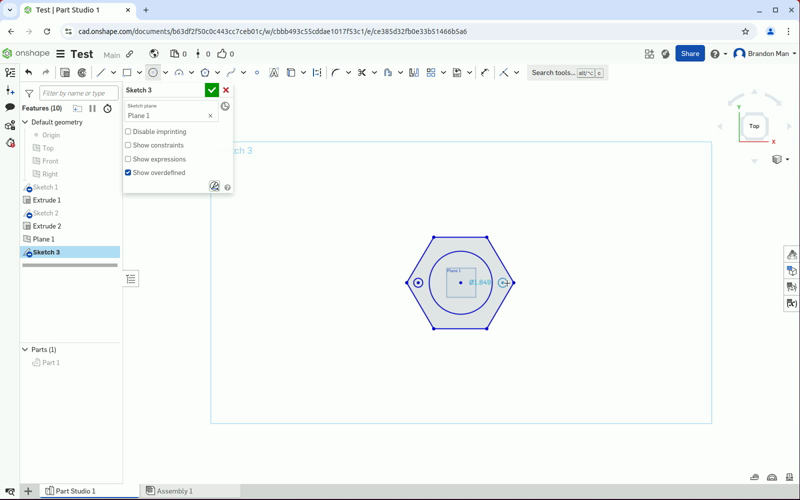
key(esc)
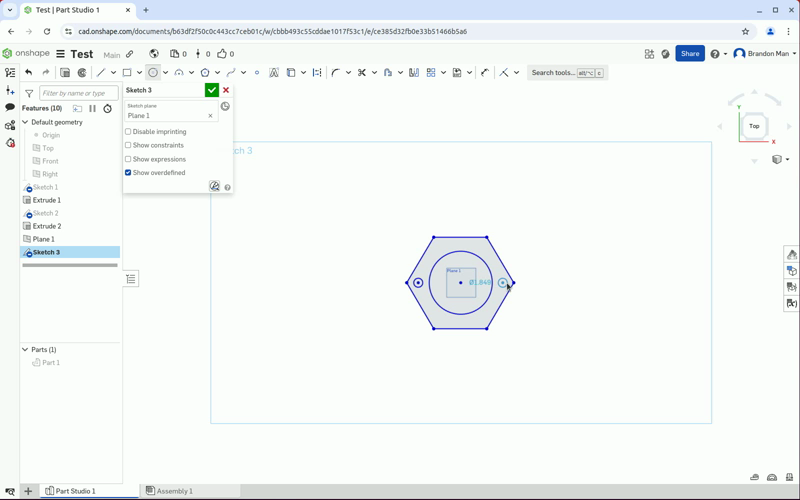
mouse_move(473, 250)
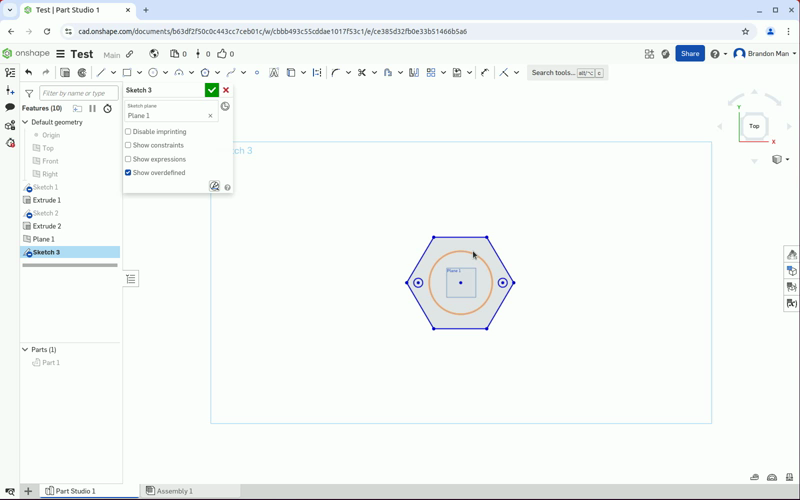
click(473, 250)
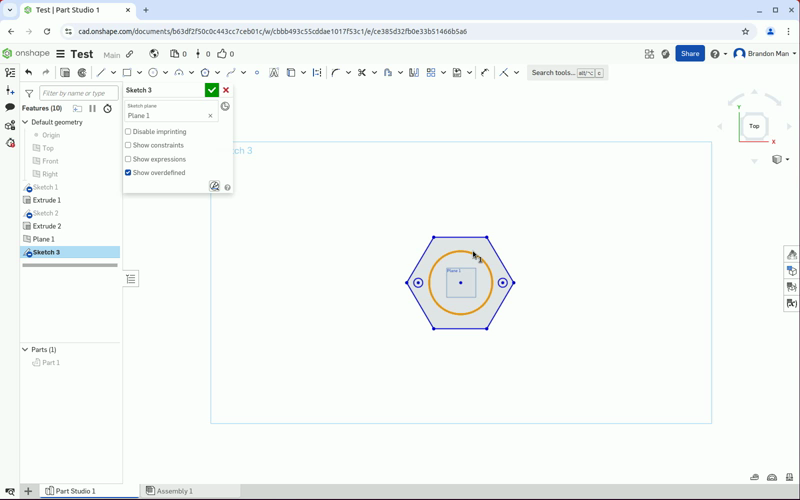
mouse_move(73, 352)
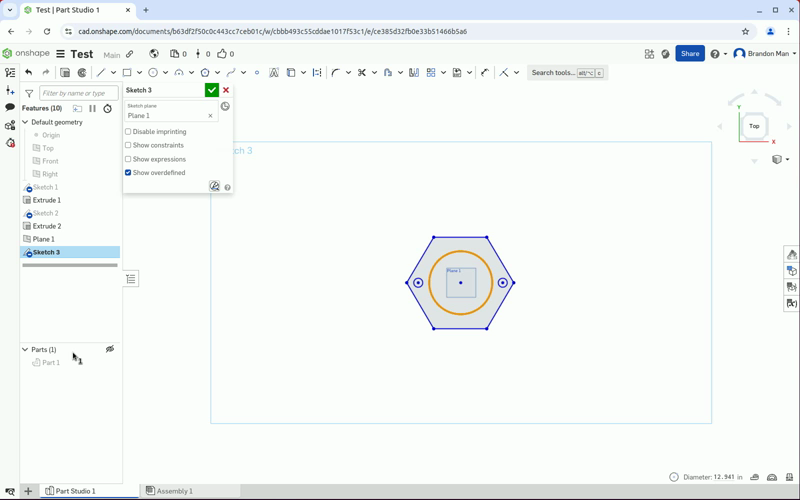
key(shift+y)
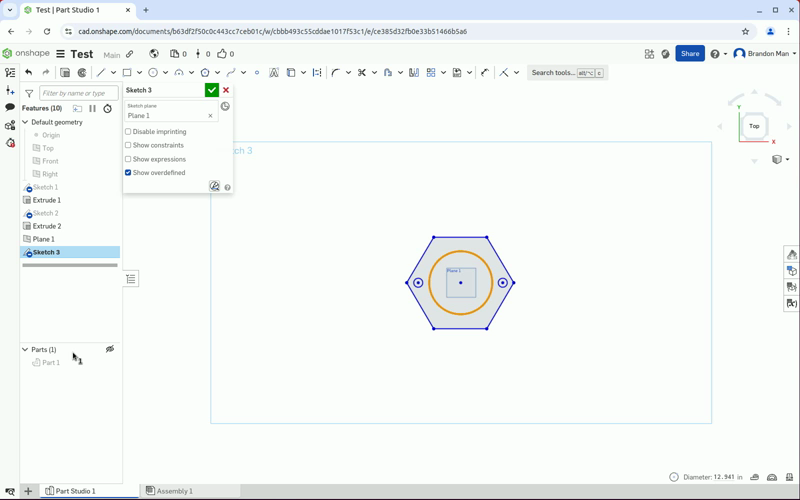
key(shift+e)
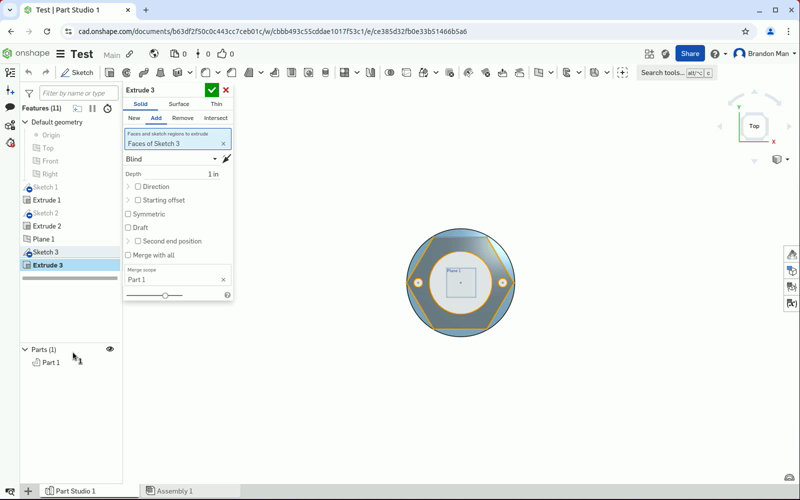
mouse_move(143, 106)
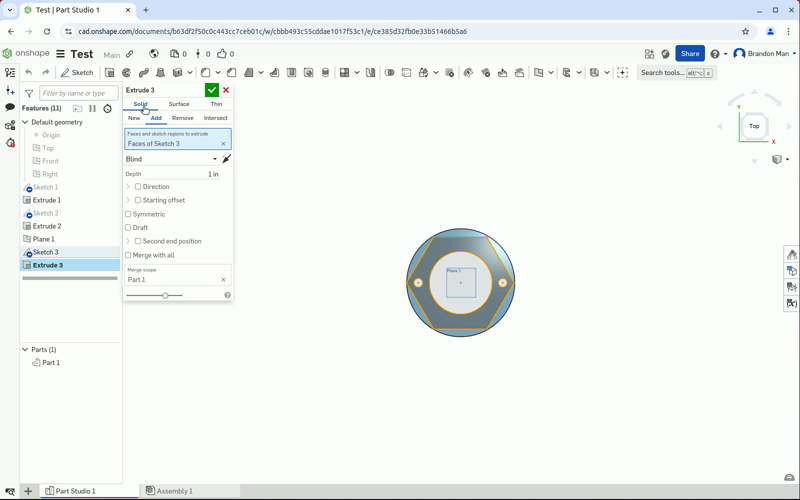
click(143, 106)
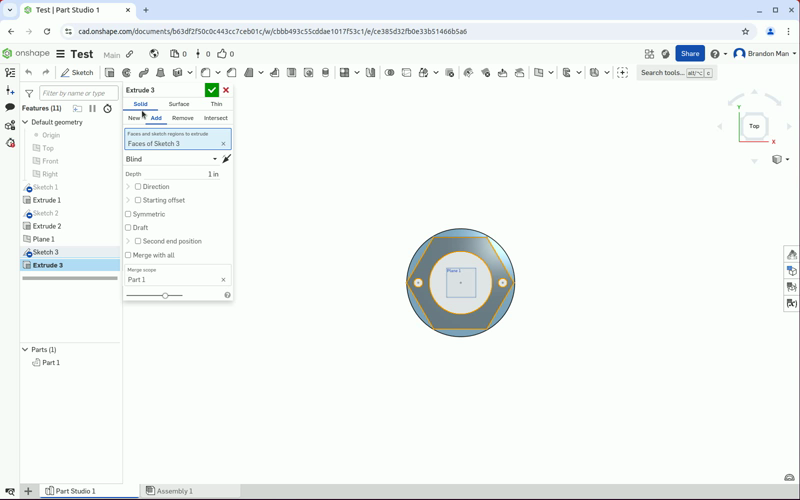
mouse_move(137, 120)
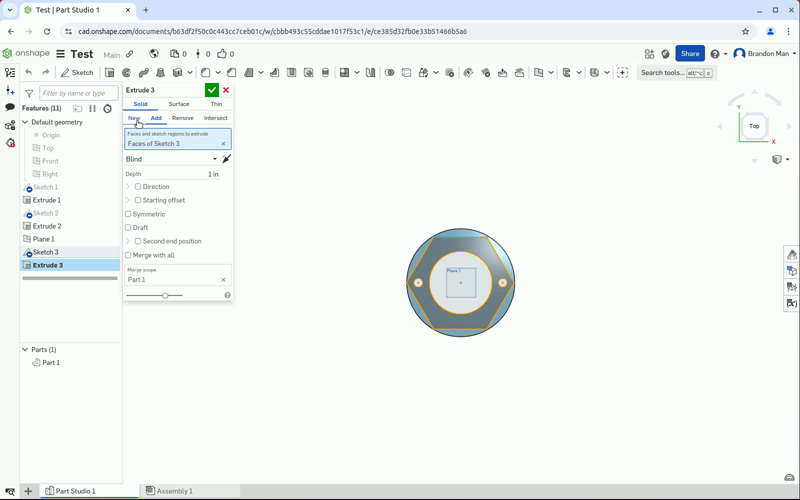
click(137, 120)
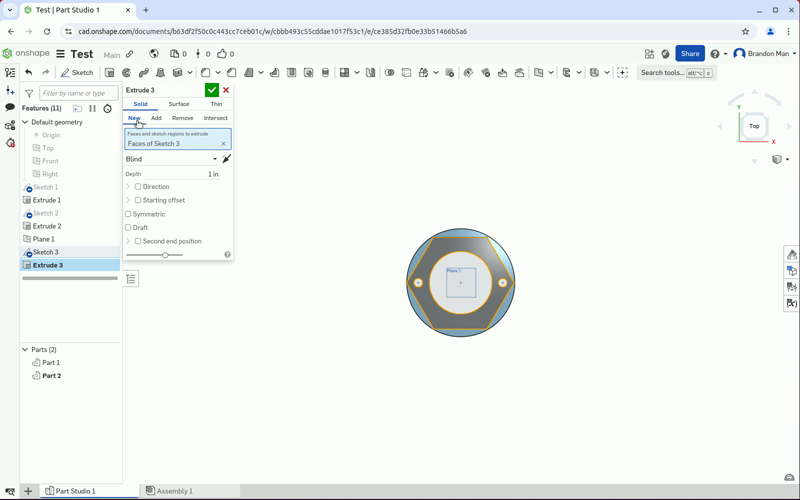
key(tab, 4)
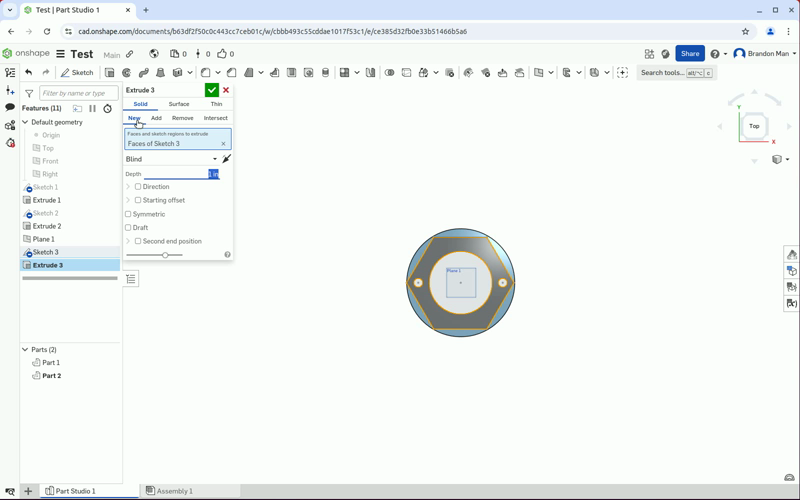
text(6.981)
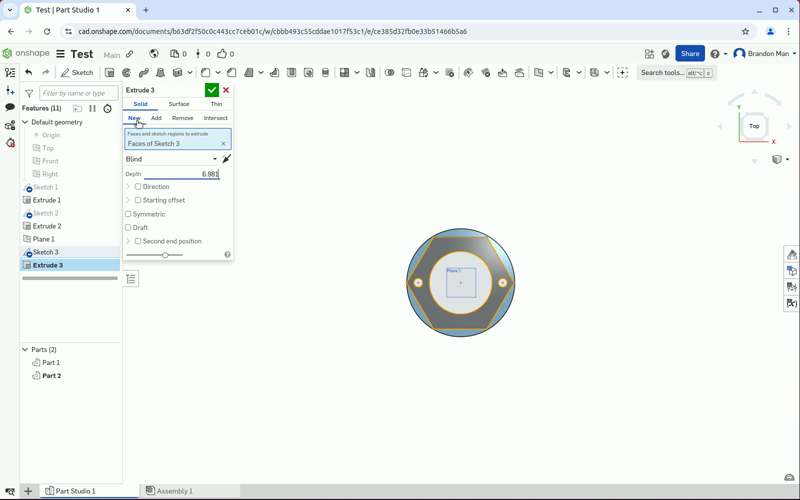
key(enter)
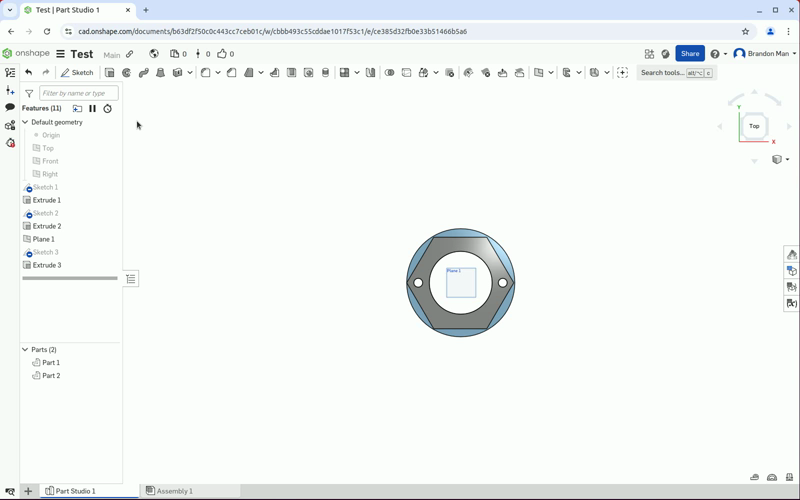
key(shift+h)
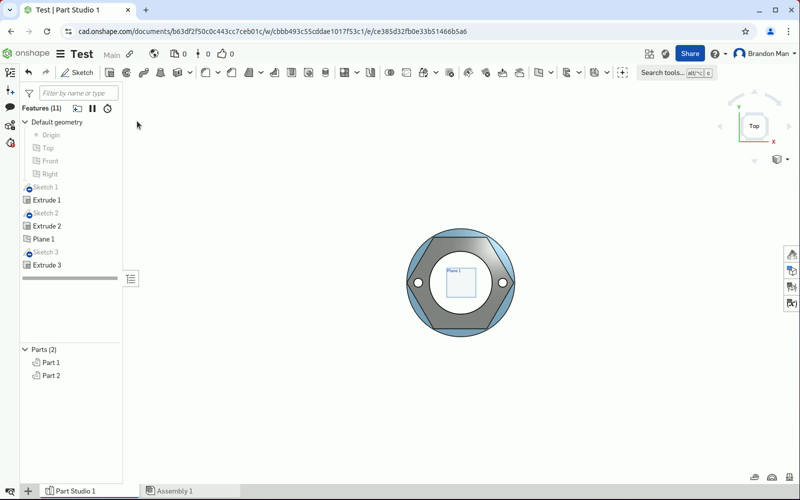
key(shift+h)
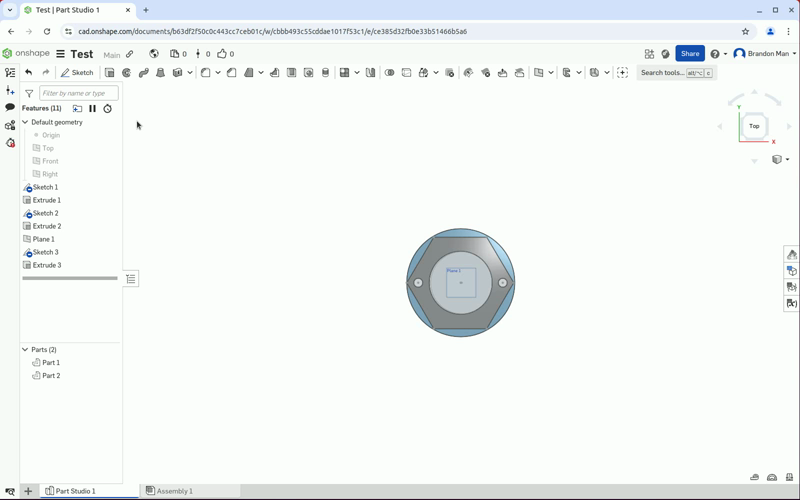
key(shift+7)
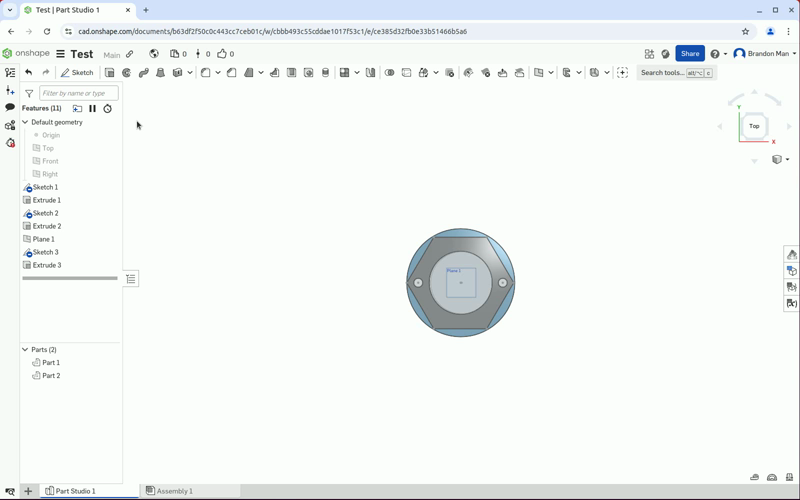
key(up, 3)
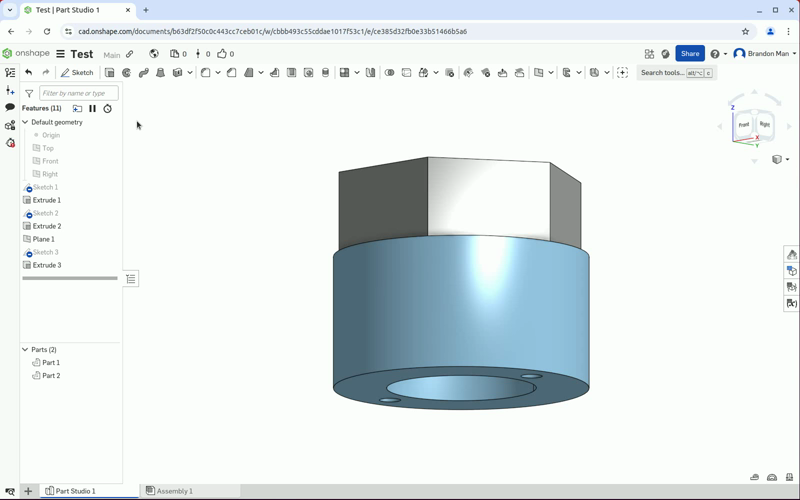
key(left, 3)
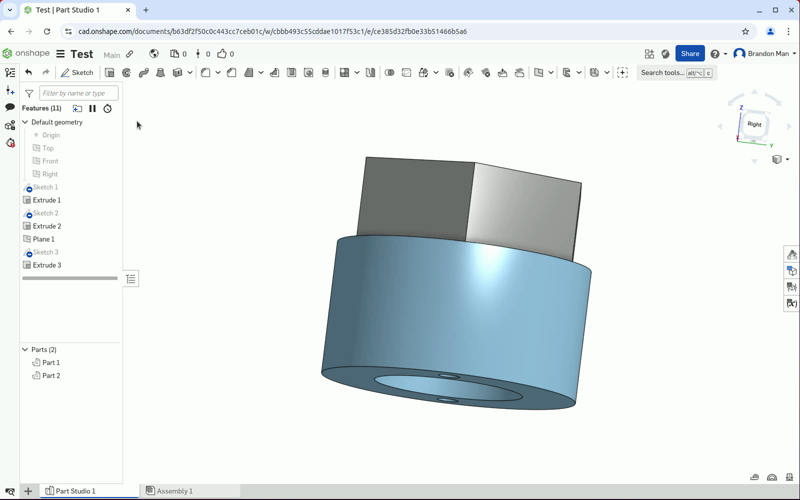
key(right, 3)
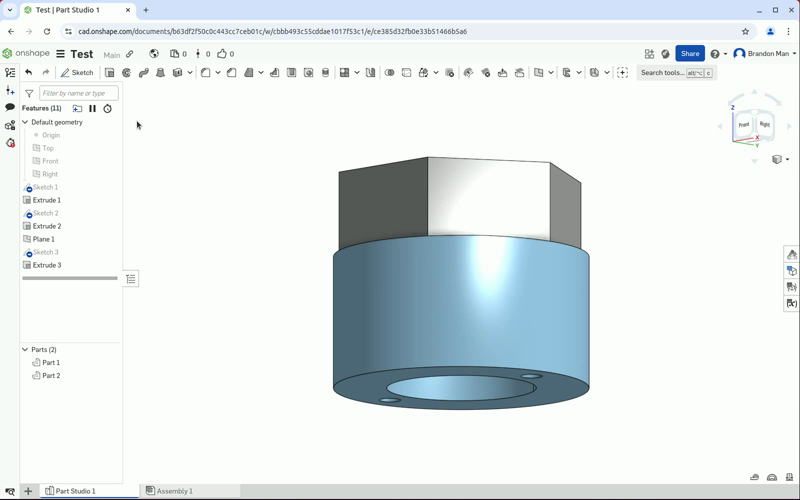
key(down, 3)
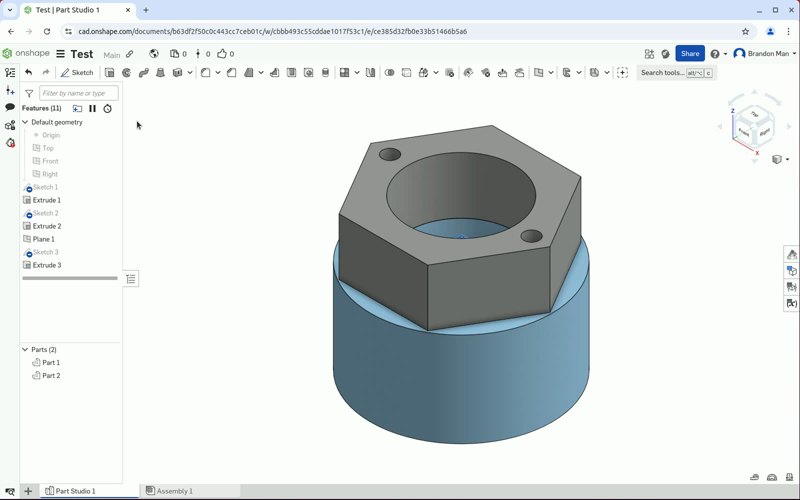
mouse_move(73, 189)
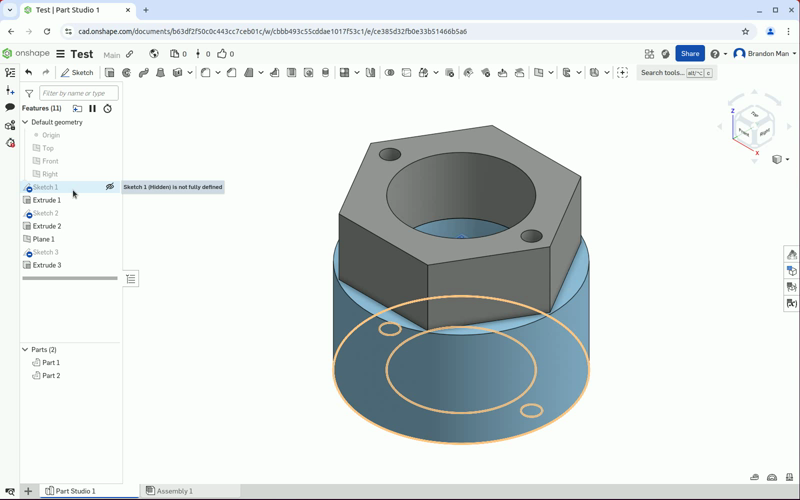
click(73, 189)